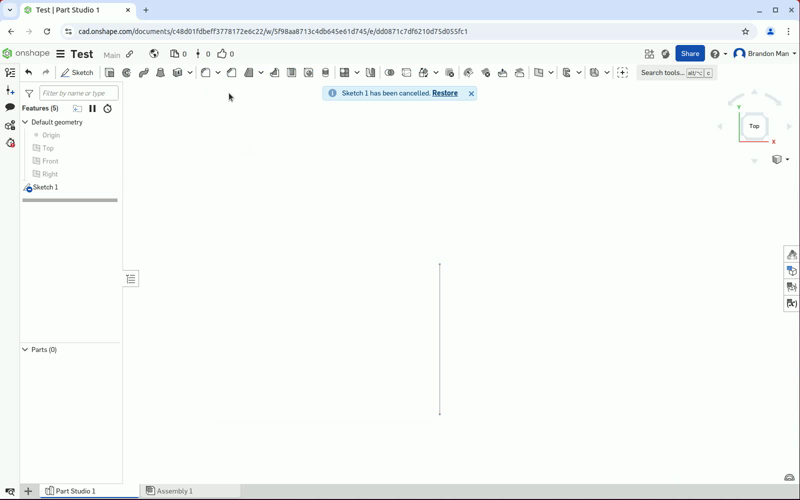
key(shift+h)
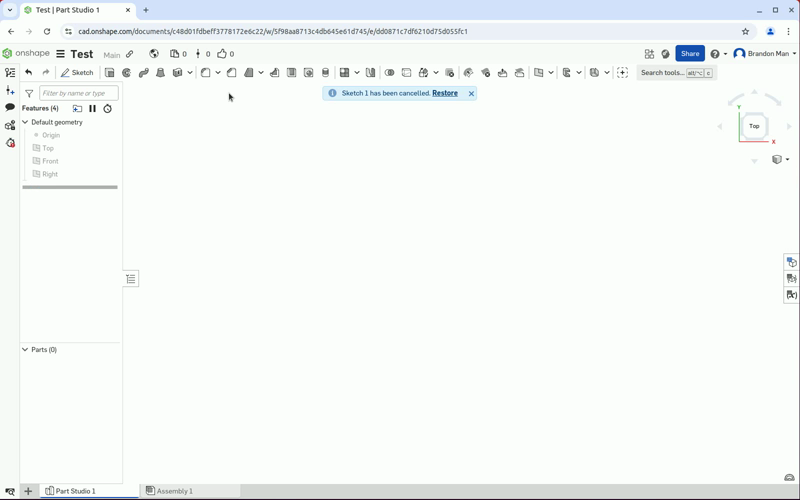
mouse_move(73, 352)
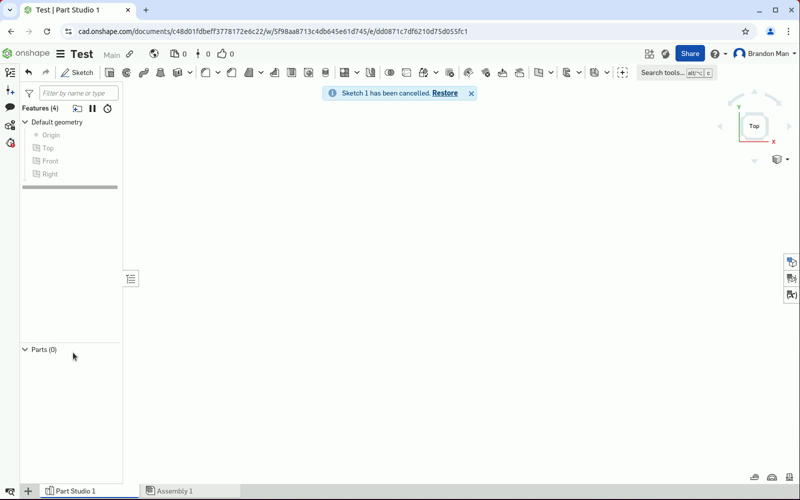
key(y)
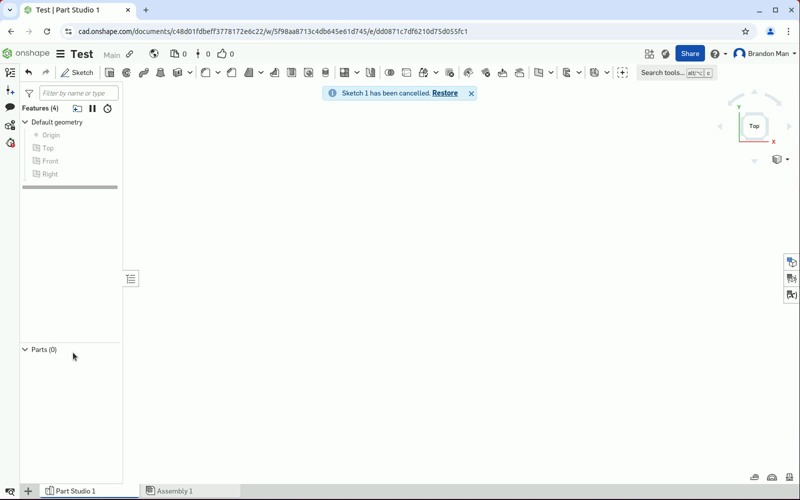
key(shift+p)
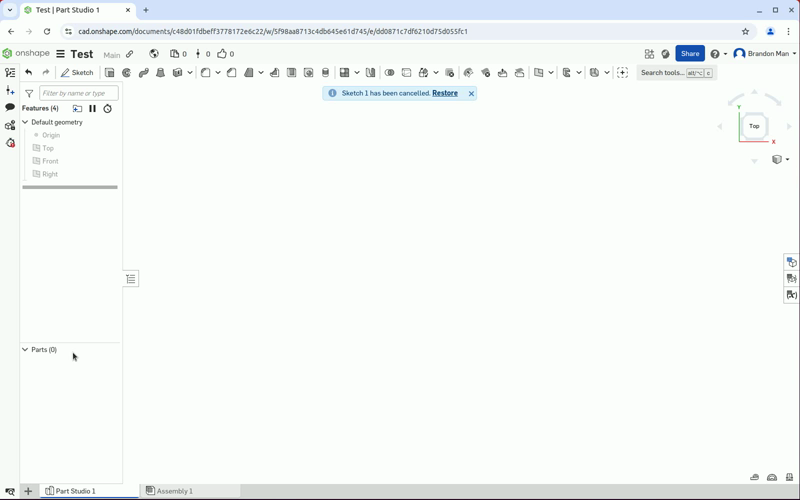
key(space)
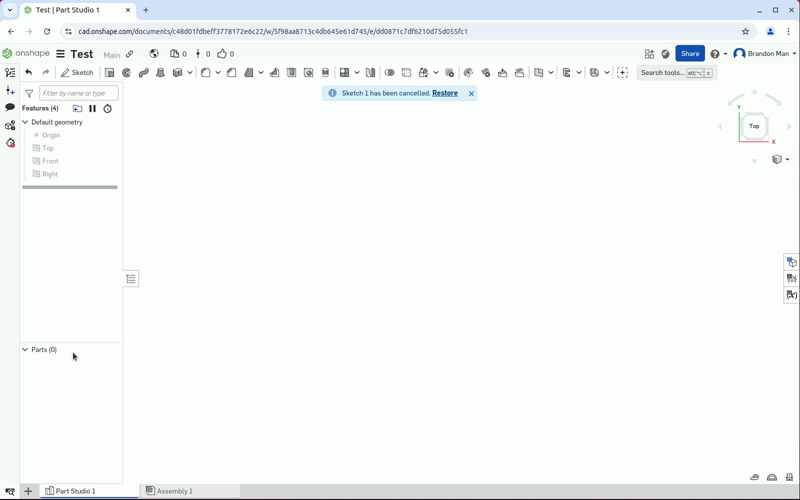
key_down(shift)
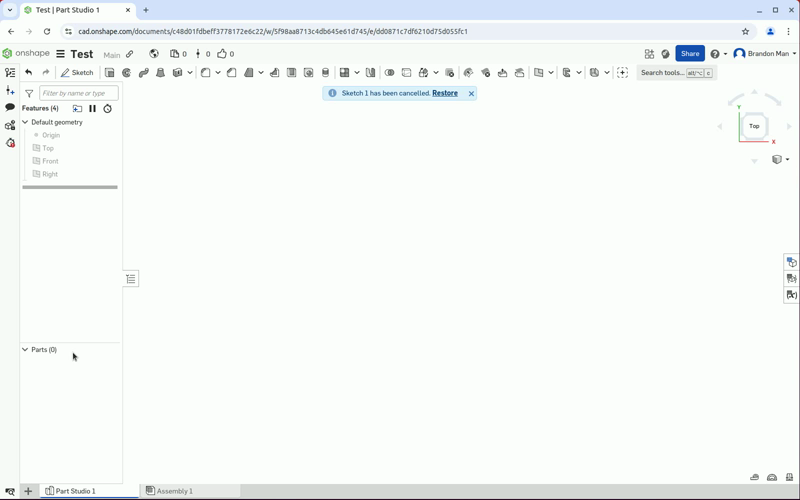
key(up)
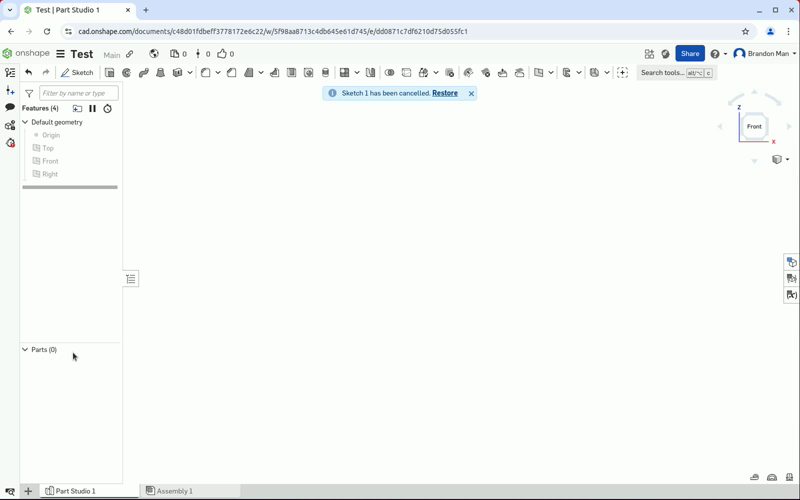
key_up(shift)
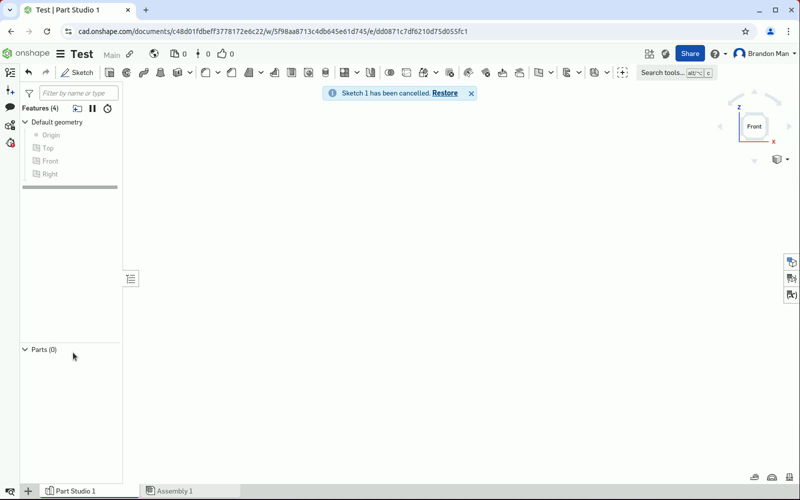
mouse_move(73, 352)
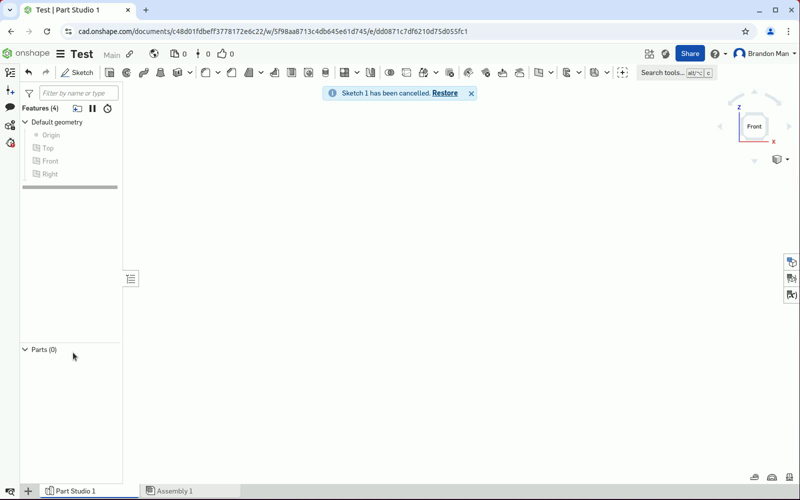
key(shift+y)
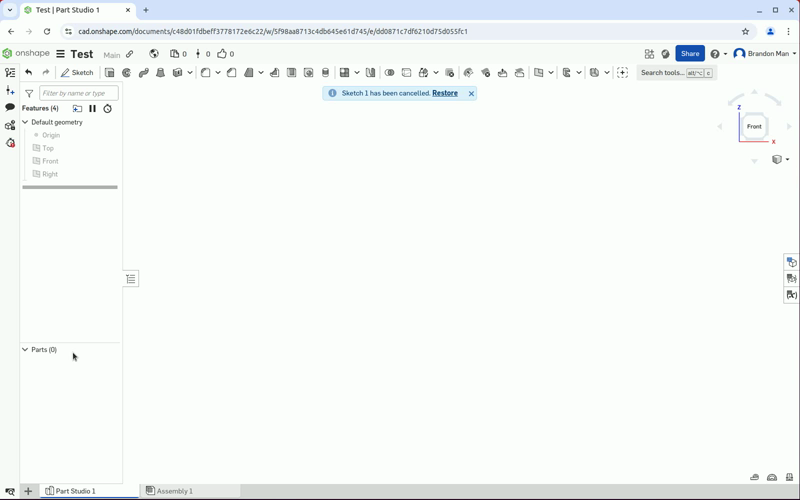
key(shift+s)
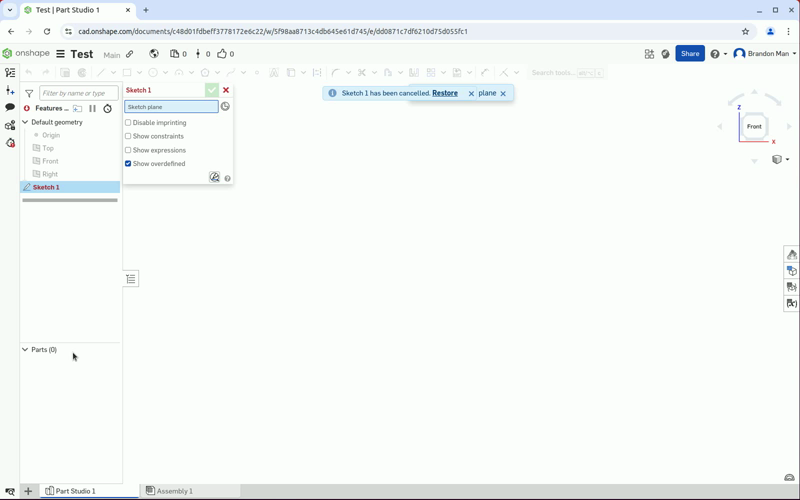
mouse_move(73, 163)
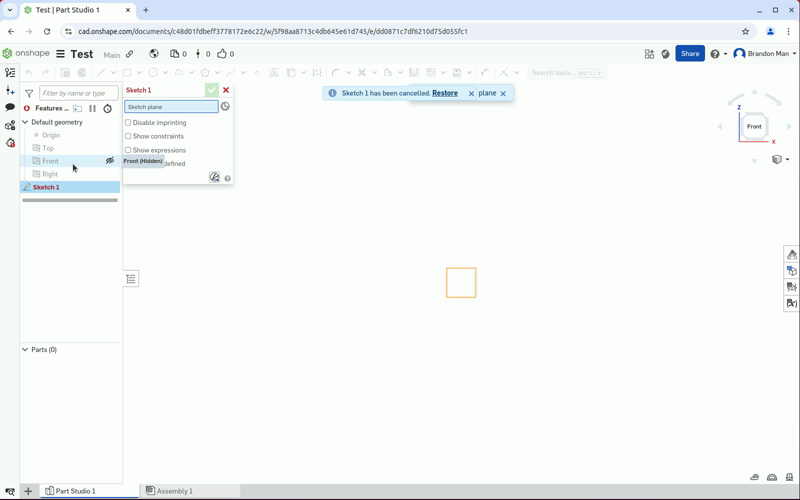
click(73, 163)
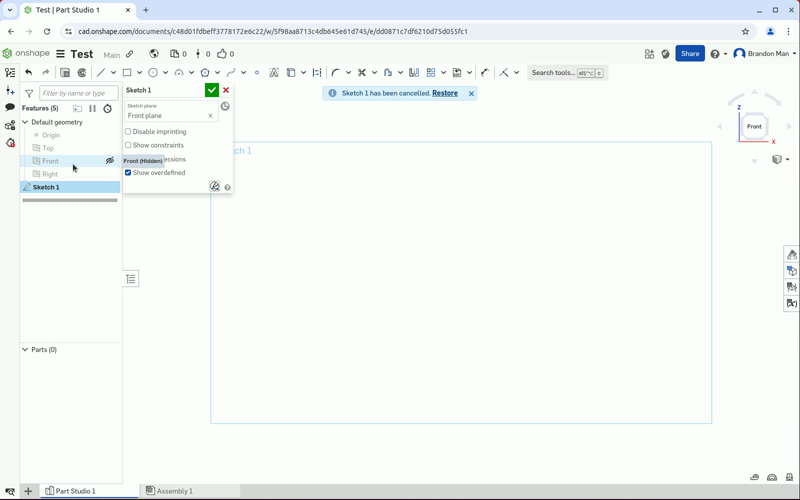
mouse_move(73, 352)
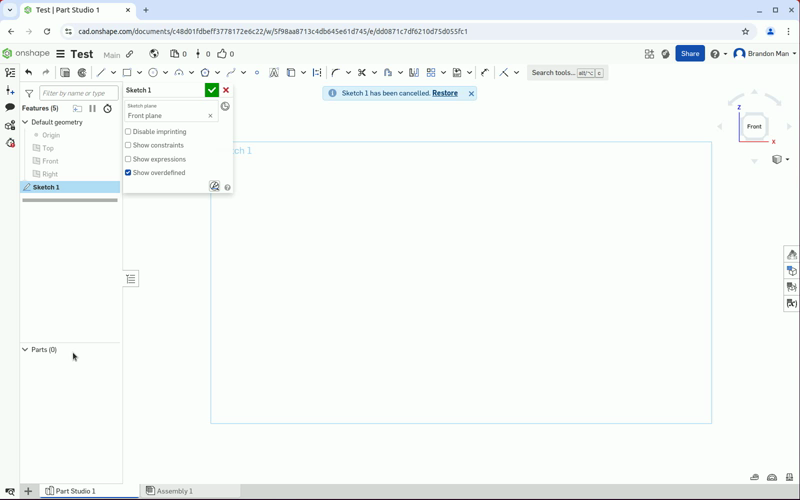
key(y)
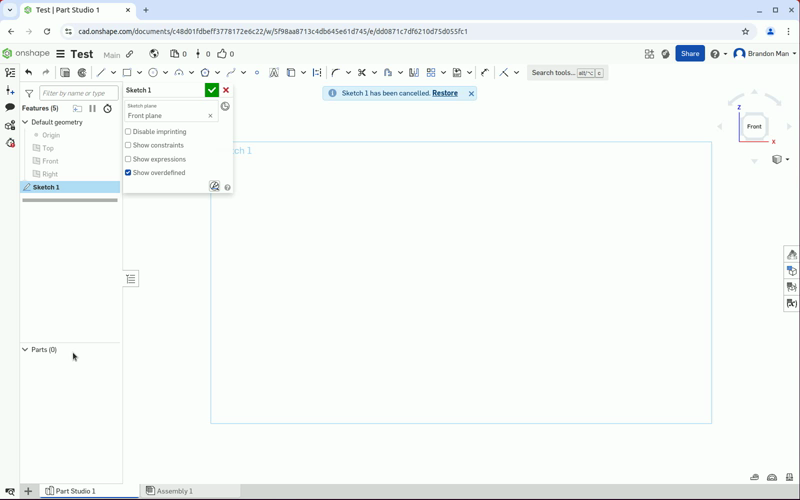
key(l)
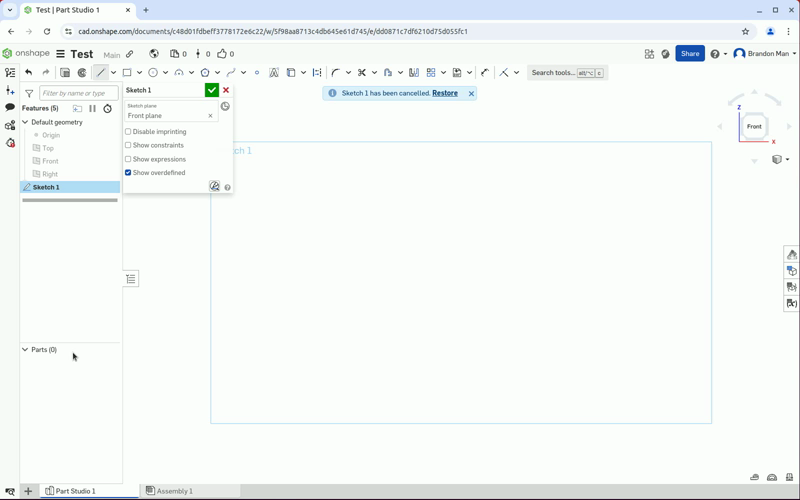
key_down(shift)
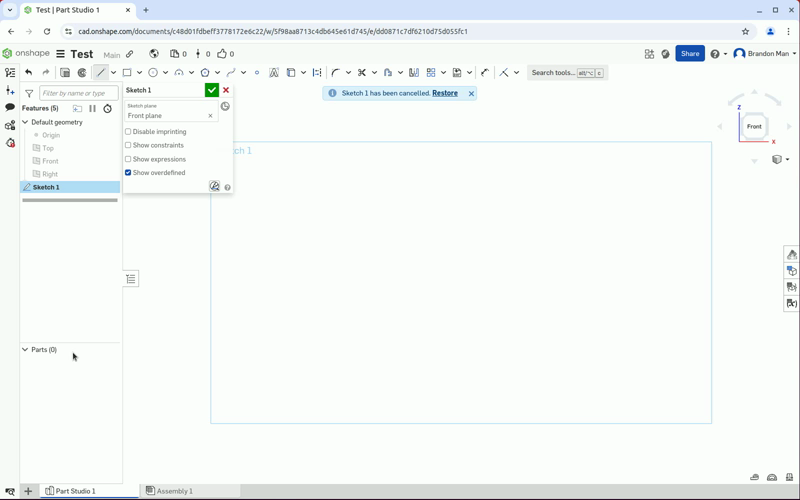
mouse_move(460, 282)
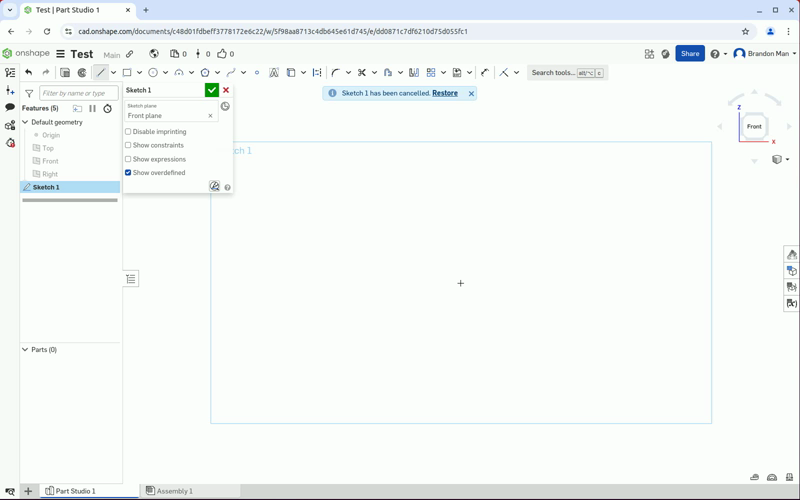
click(460, 282)
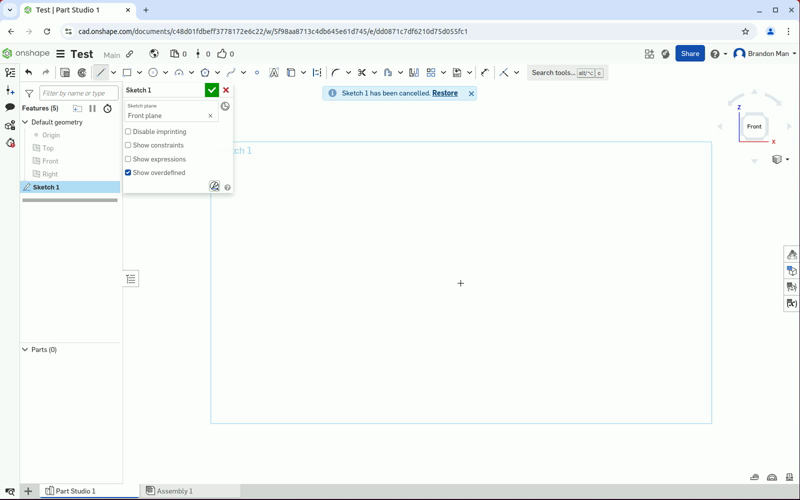
key_up(shift)
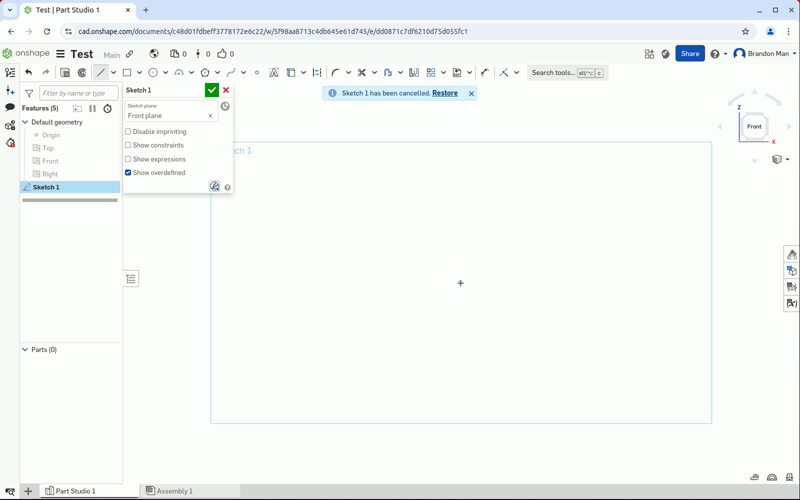
key_down(shift)
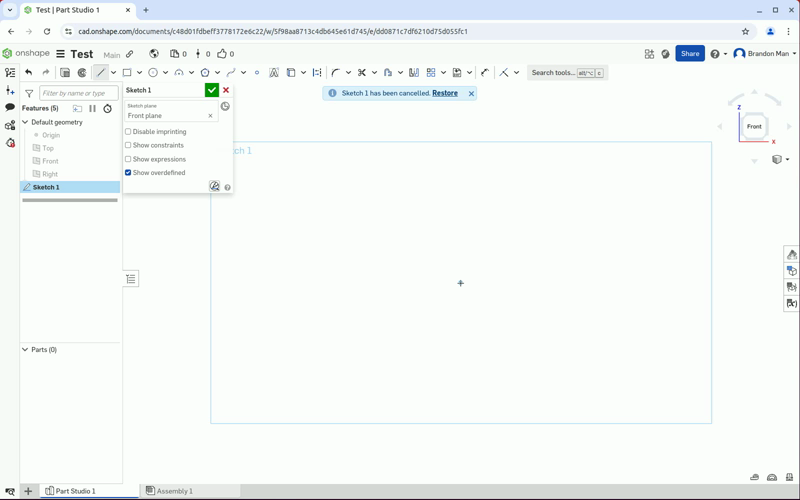
mouse_move(535, 282)
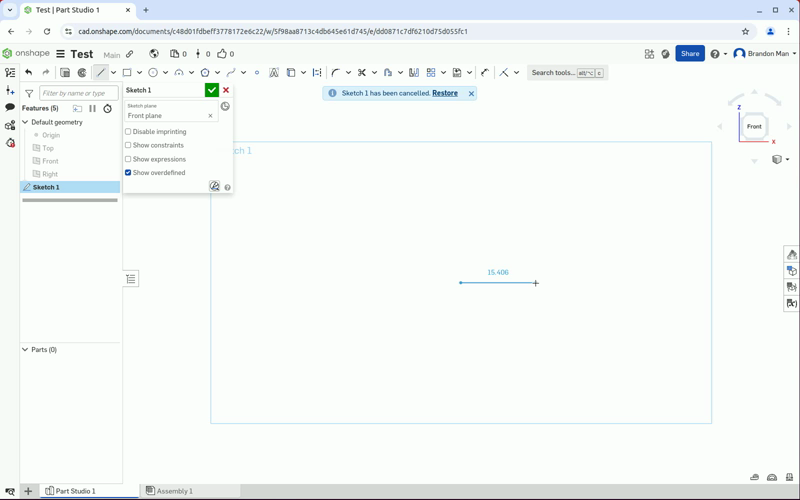
click(535, 282)
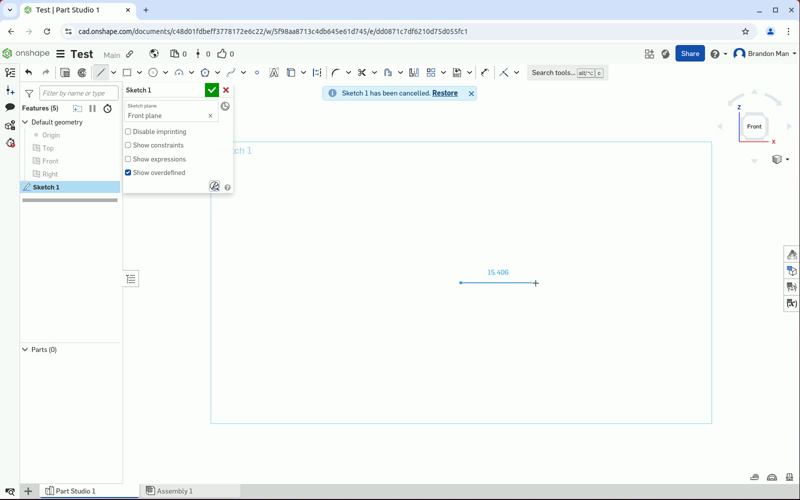
key_up(shift)
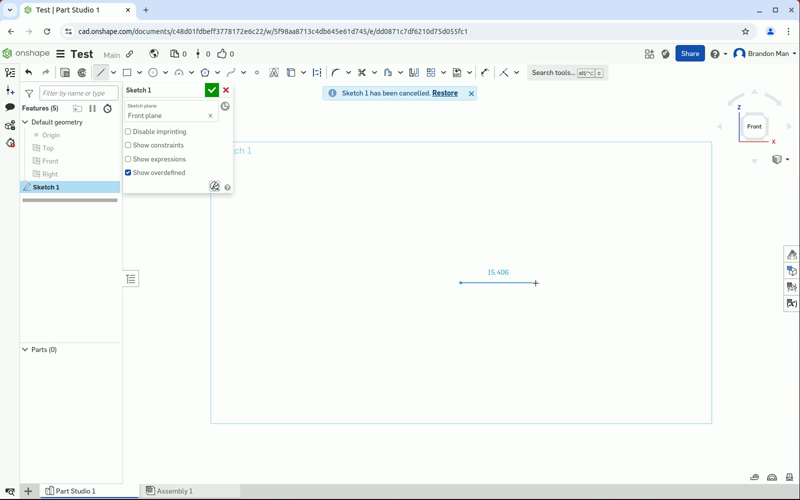
key_down(shift)
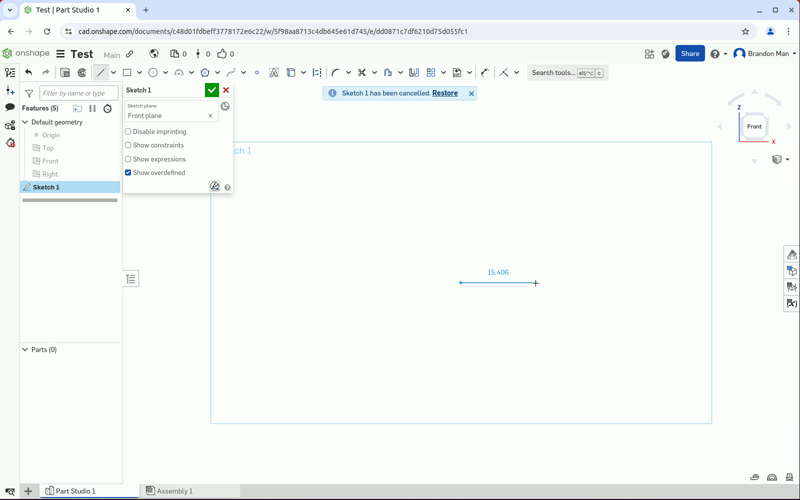
mouse_move(535, 170)
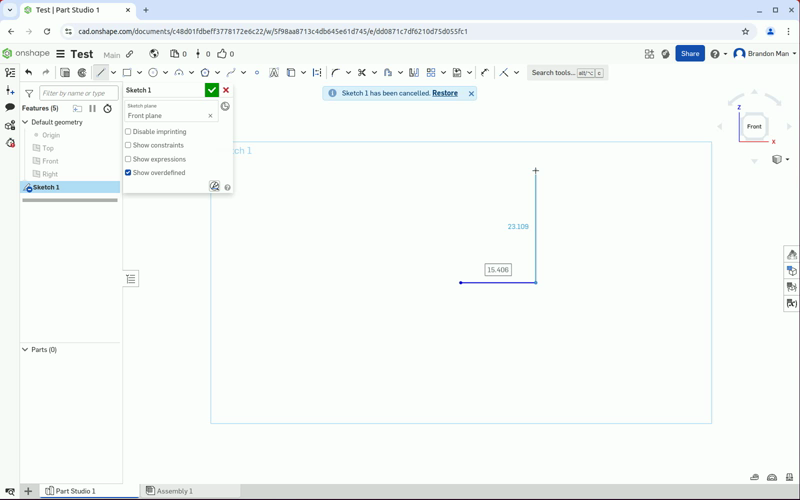
click(535, 170)
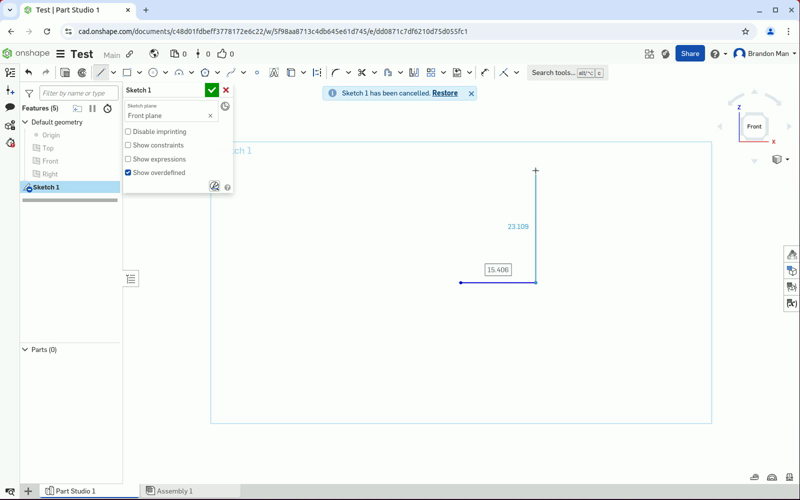
key_up(shift)
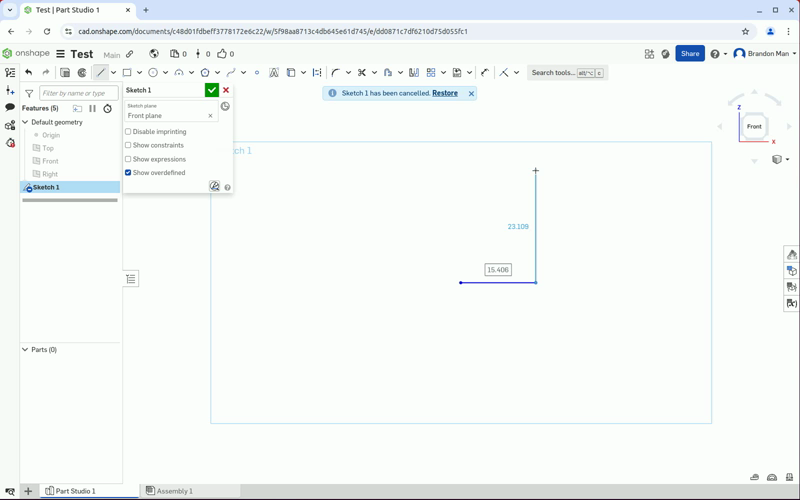
key_down(shift)
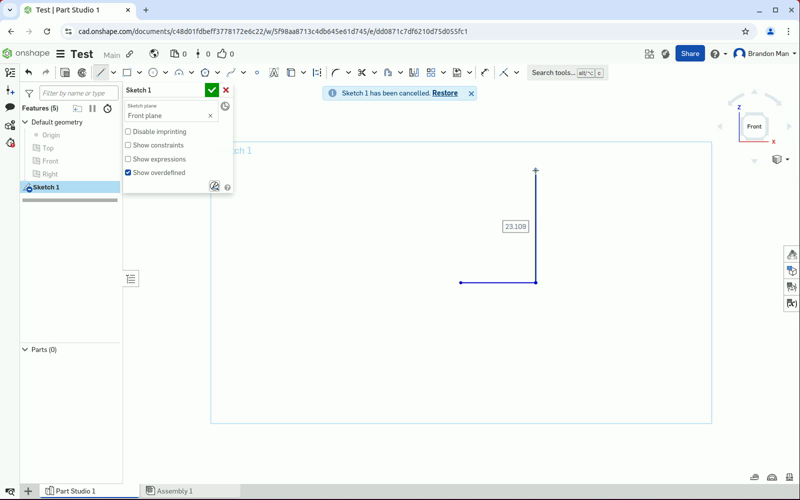
mouse_move(460, 170)
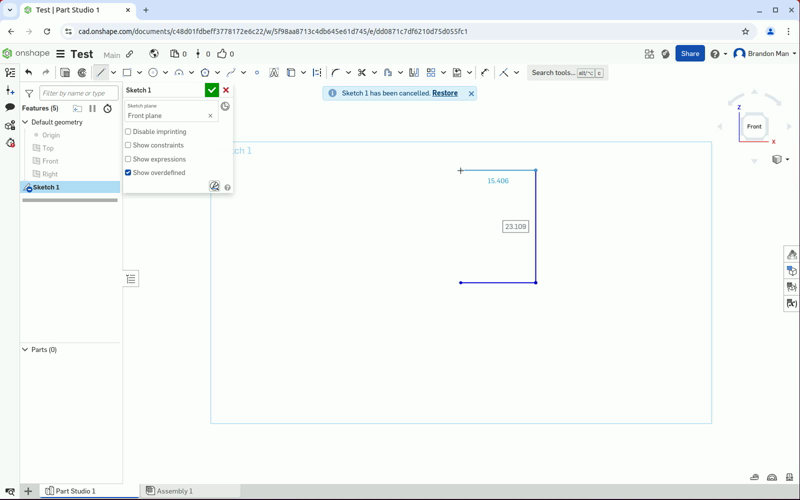
click(460, 170)
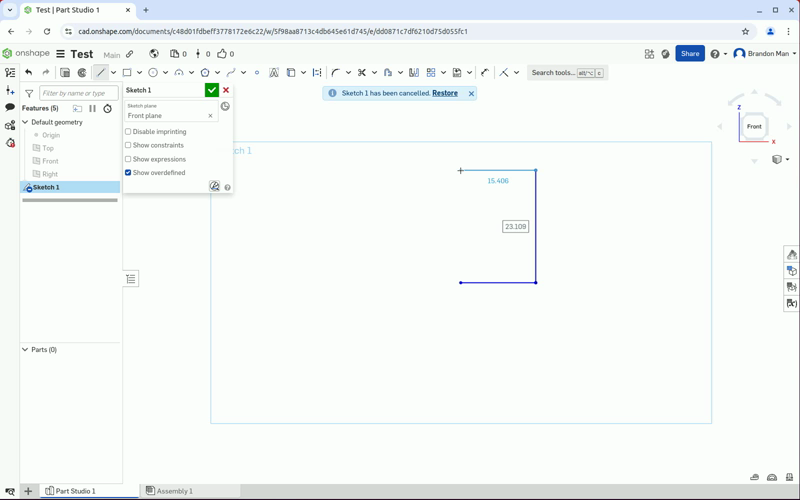
key_up(shift)
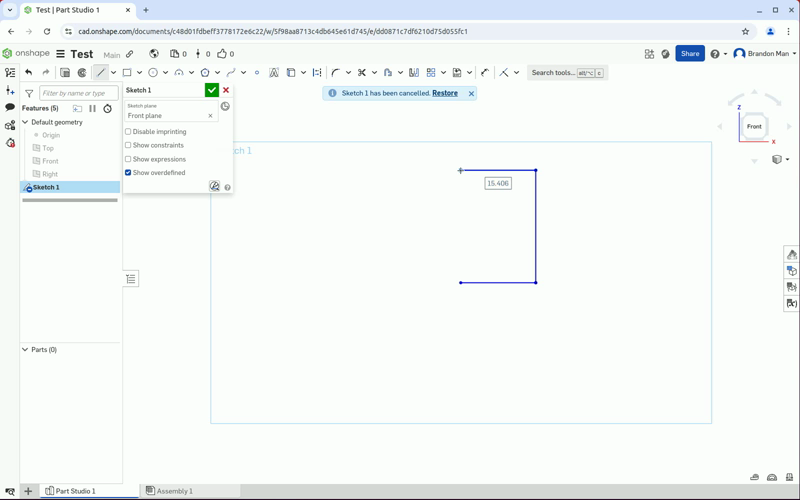
key_down(shift)
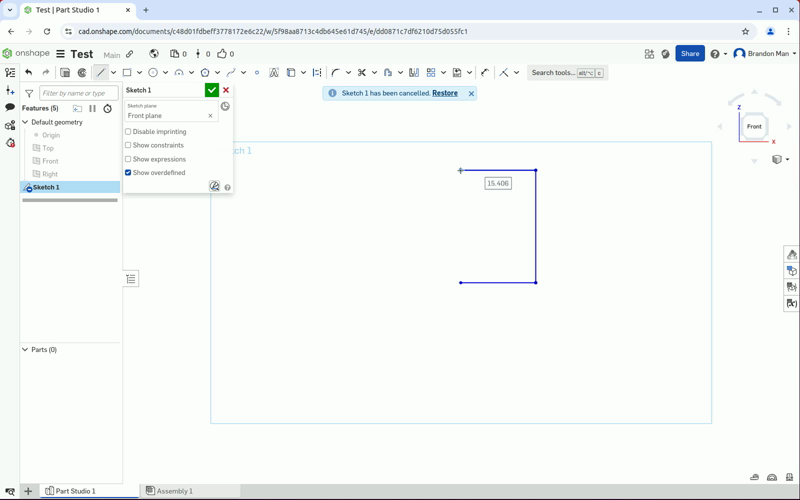
mouse_move(460, 282)
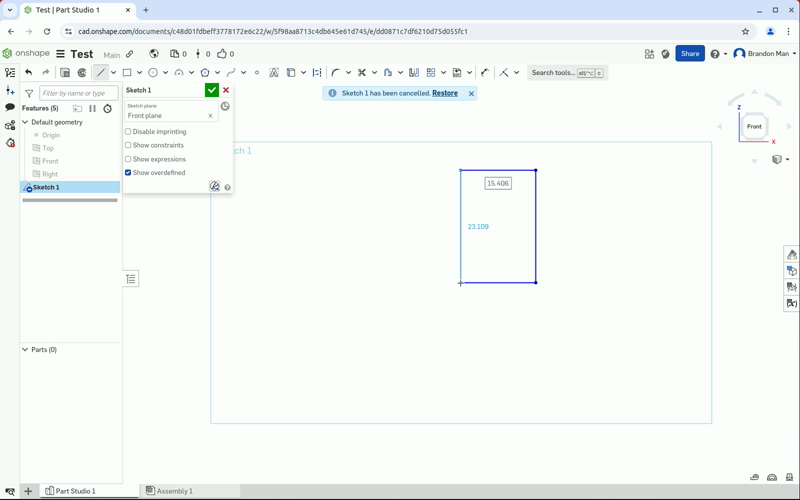
key_up(shift)
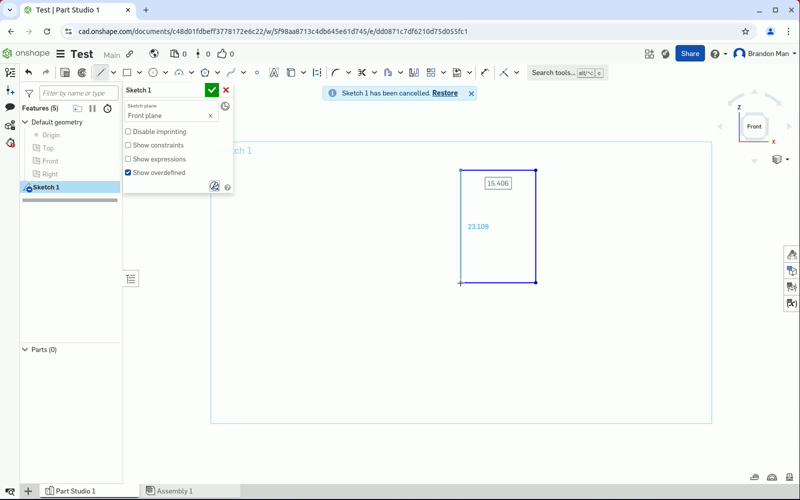
click(460, 282)
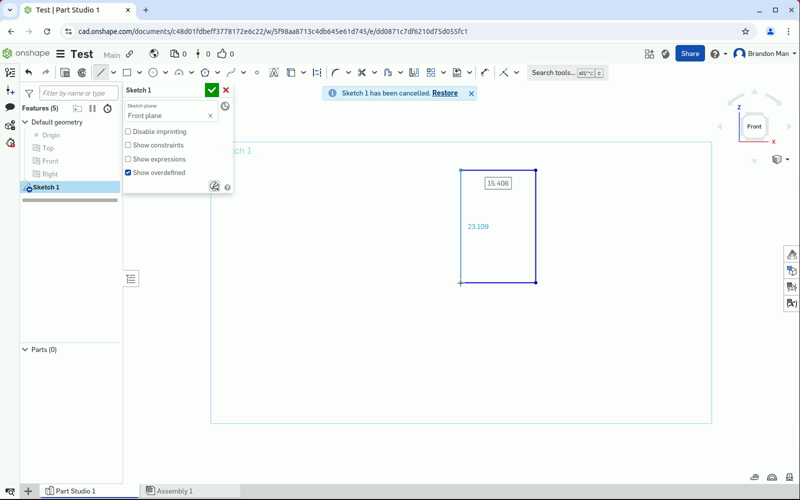
key(esc)
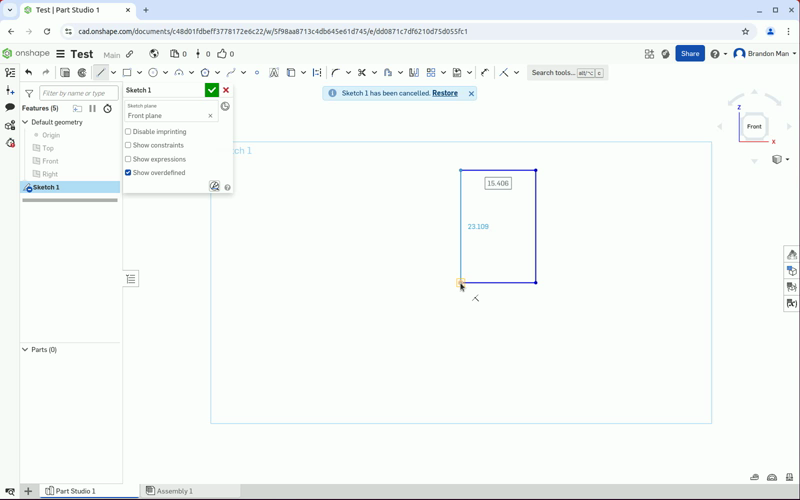
mouse_move(502, 239)
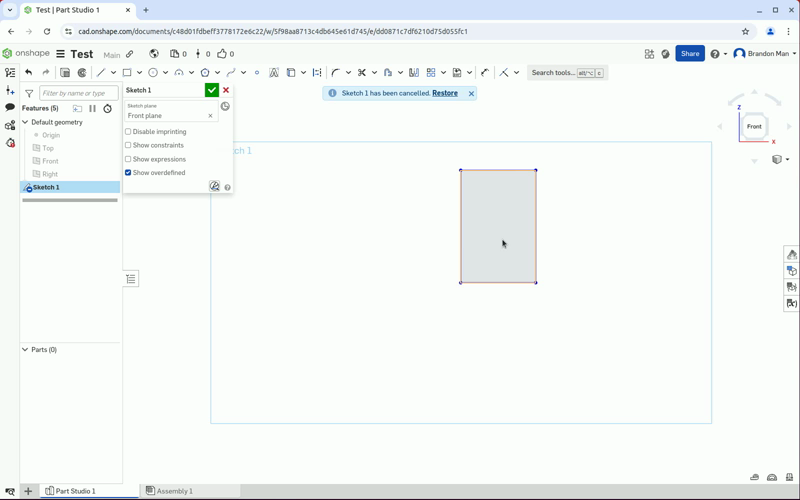
click(502, 239)
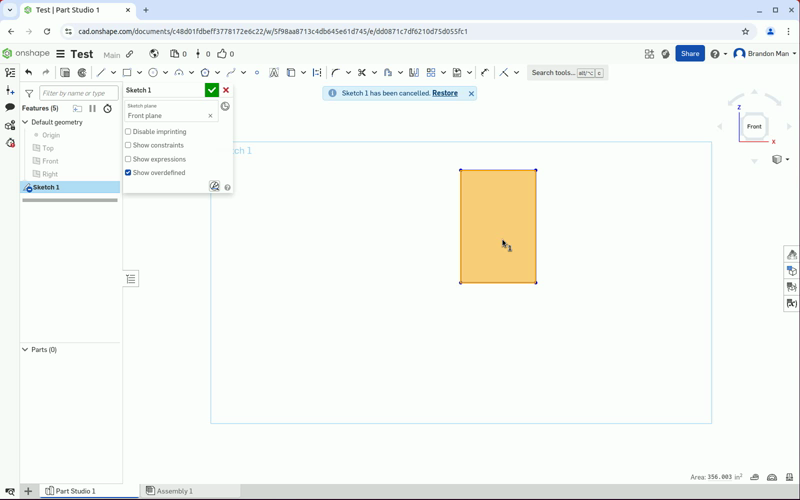
mouse_move(73, 352)
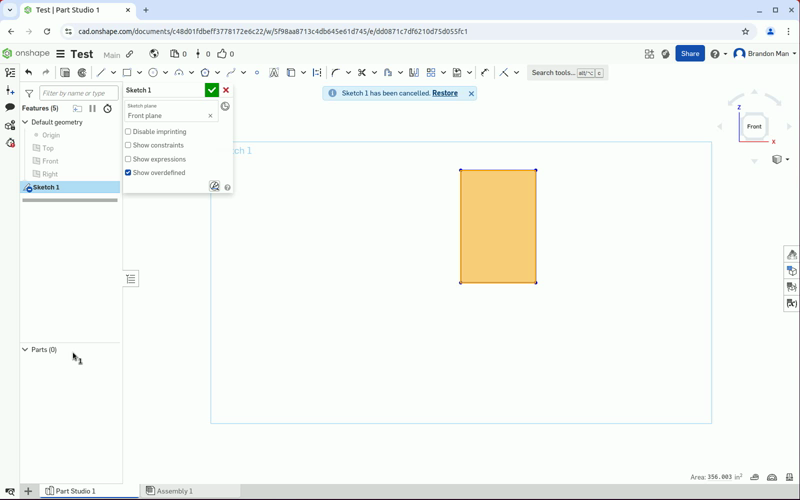
key(shift+y)
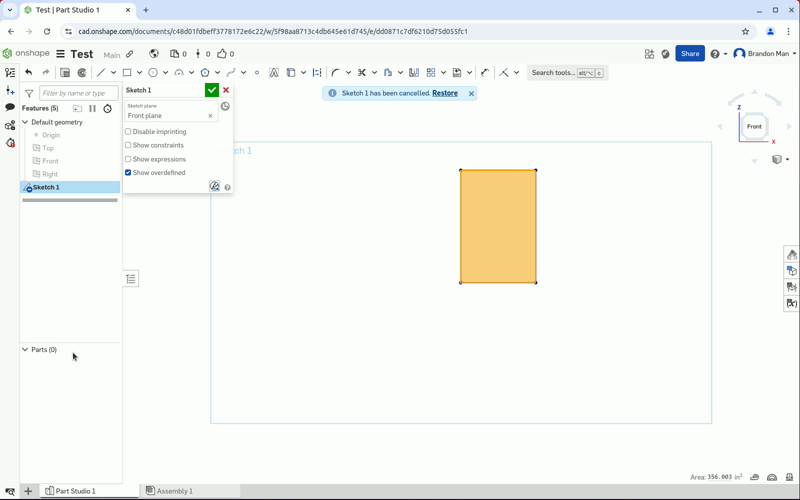
key(shift+e)
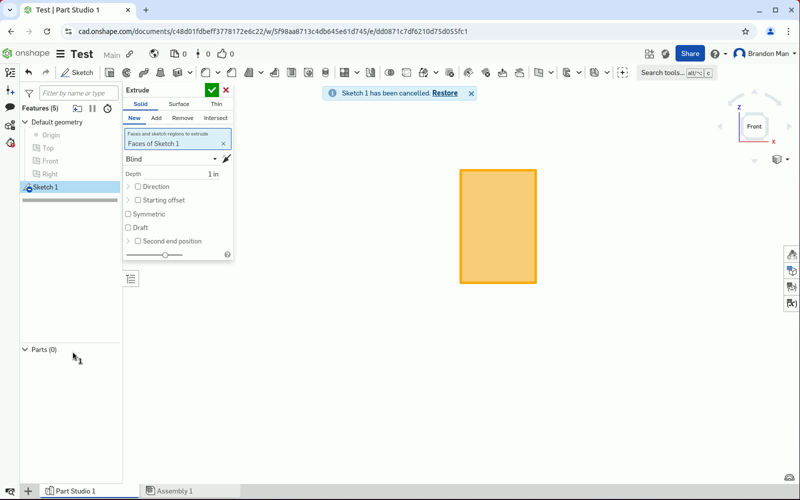
mouse_move(143, 106)
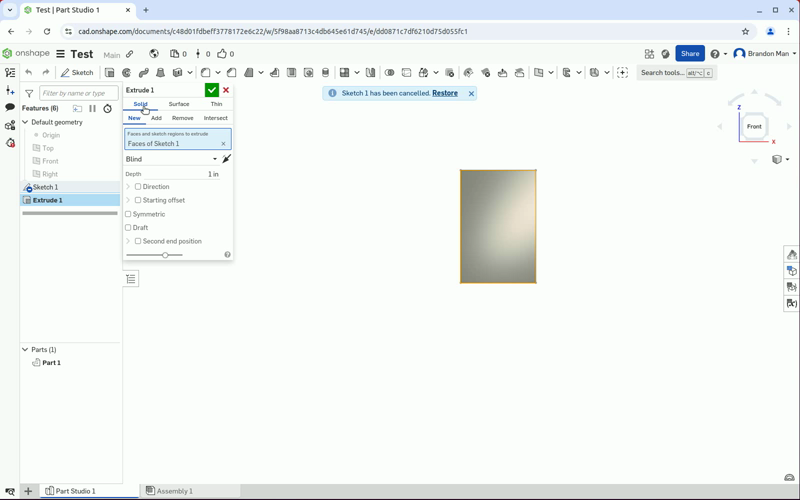
click(143, 106)
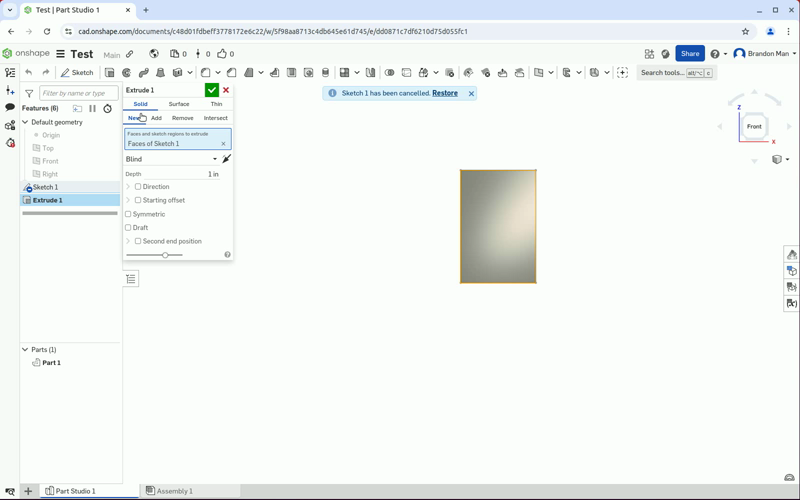
mouse_move(137, 120)
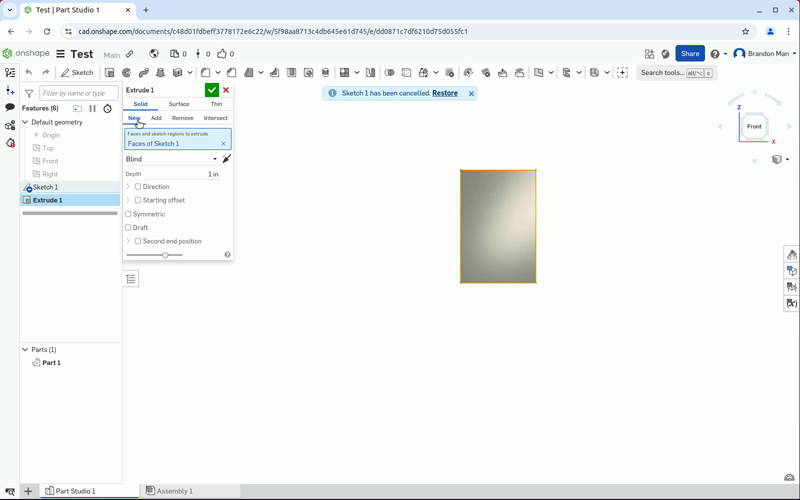
click(137, 120)
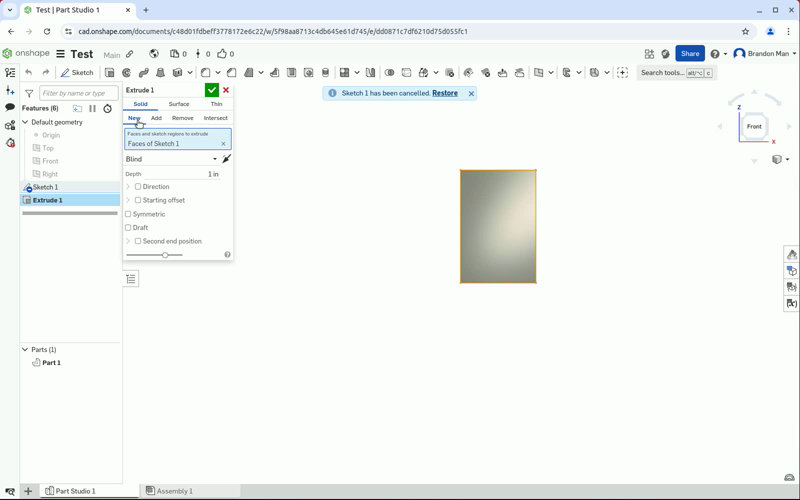
key(tab, 4)
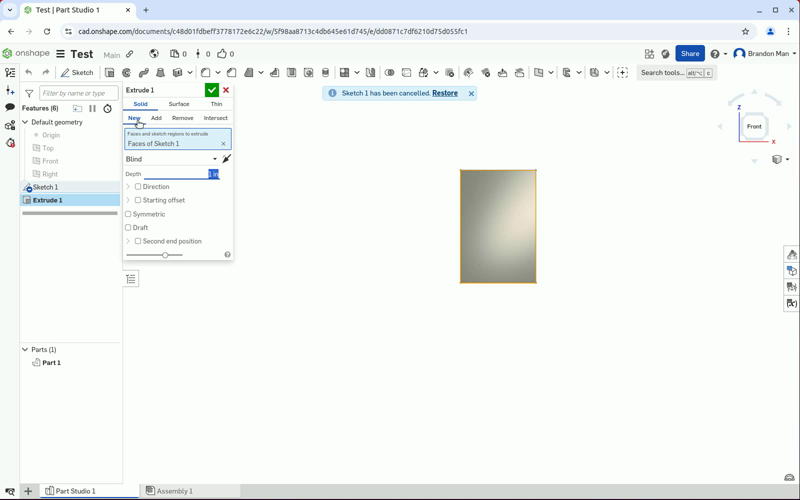
text(-1.926)
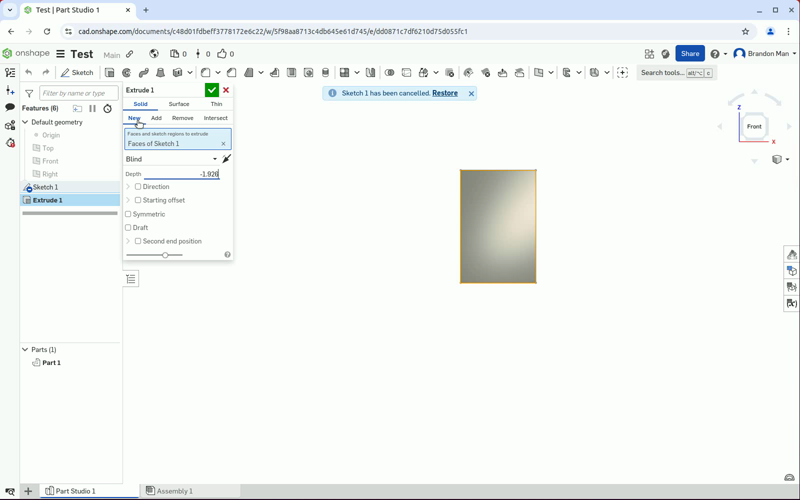
key(enter)
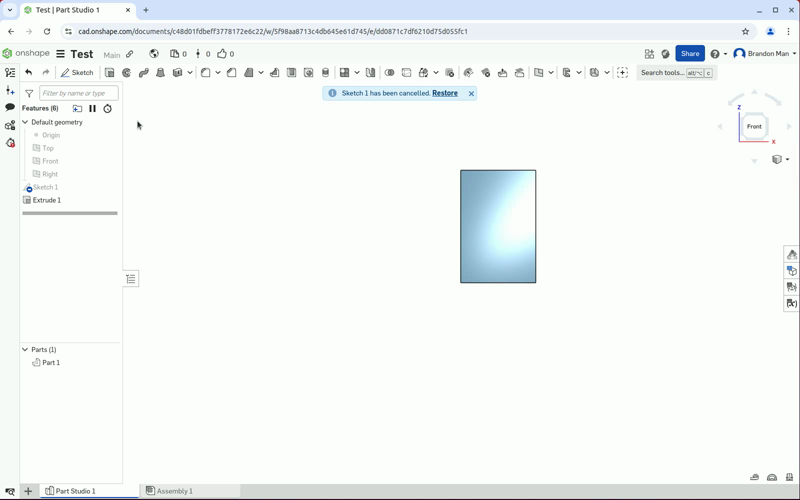
key(shift+h)
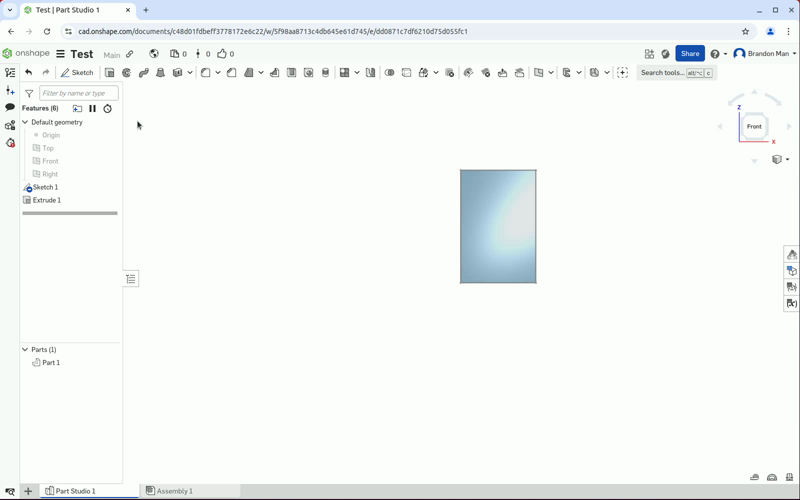
key(shift+h)
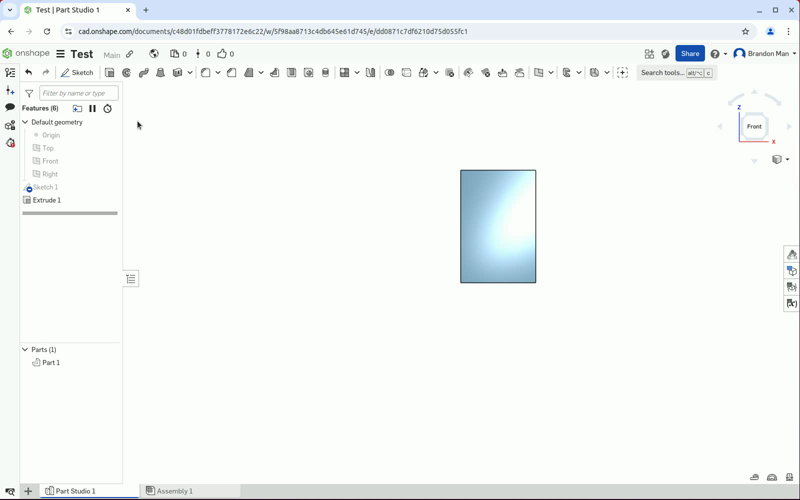
mouse_move(73, 189)
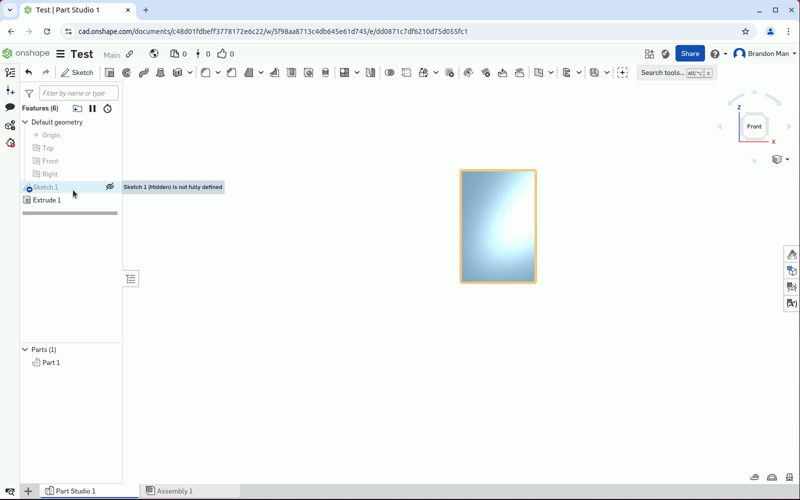
click(73, 189)
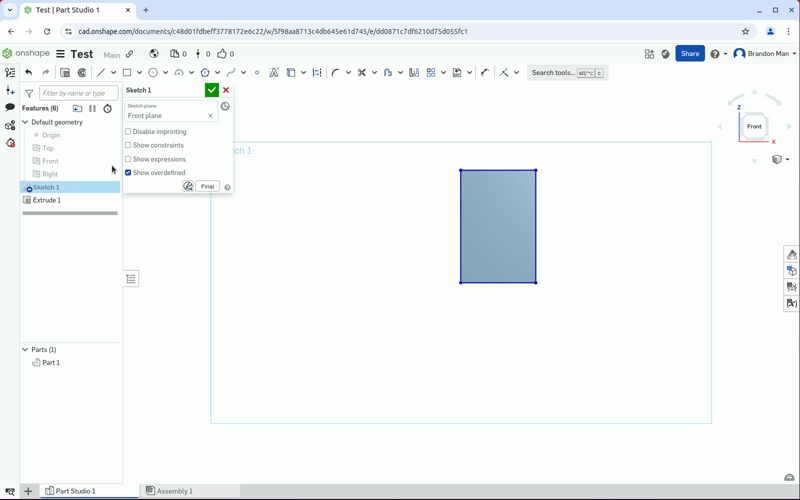
mouse_move(229, 92)
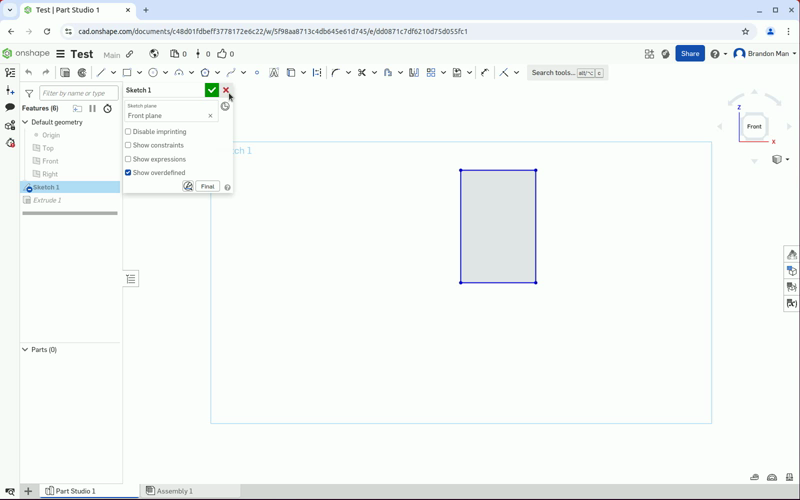
click(229, 92)
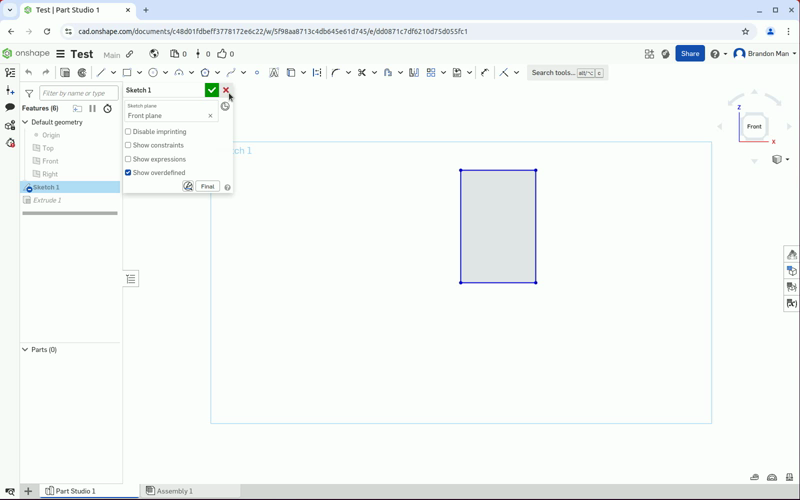
key(shift+s)
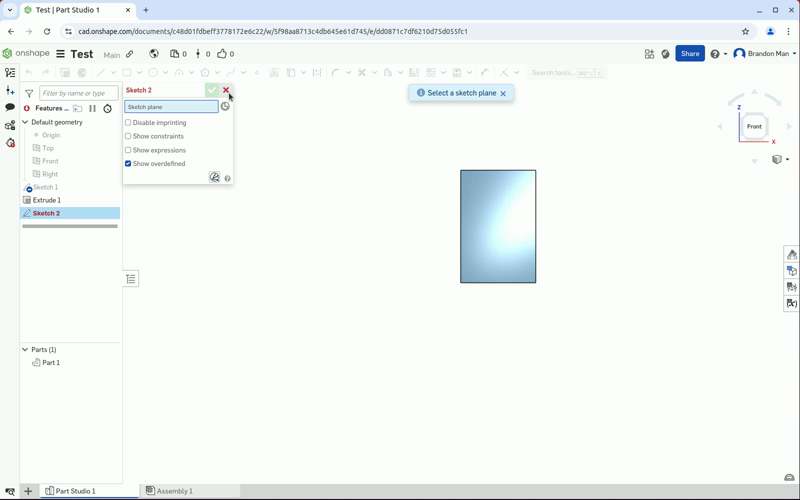
mouse_move(73, 163)
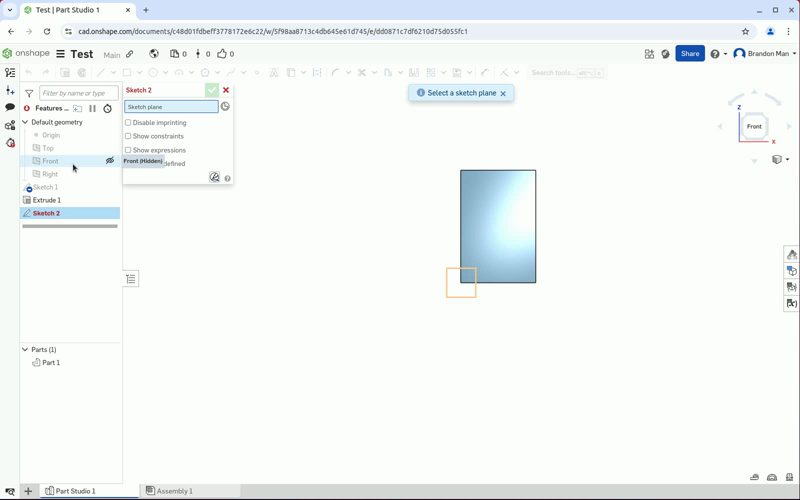
click(73, 163)
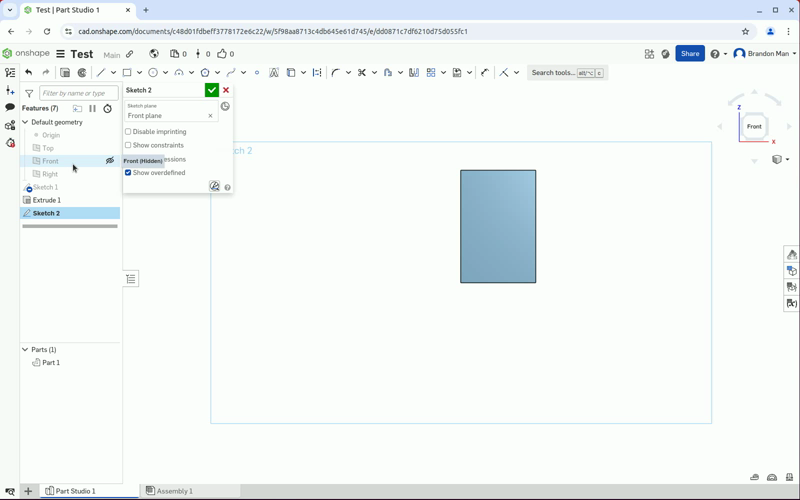
mouse_move(73, 352)
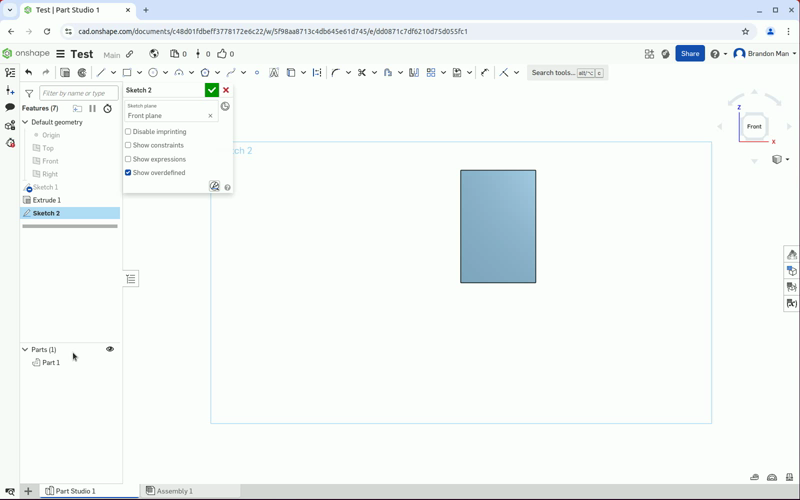
key(y)
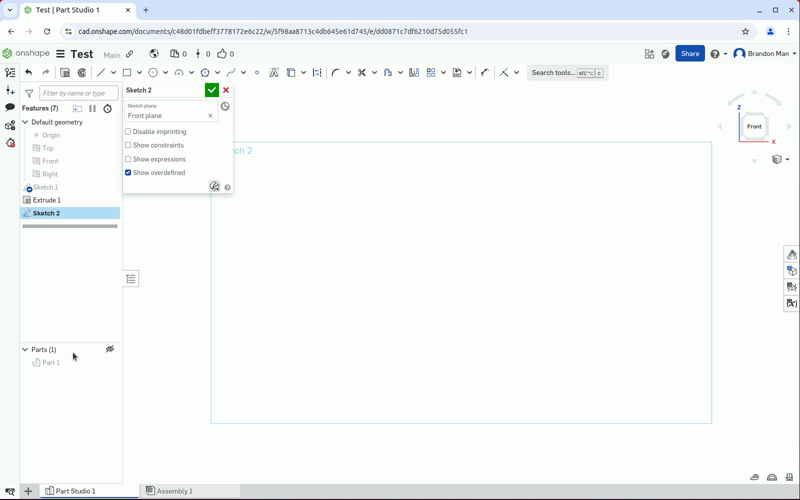
key(l)
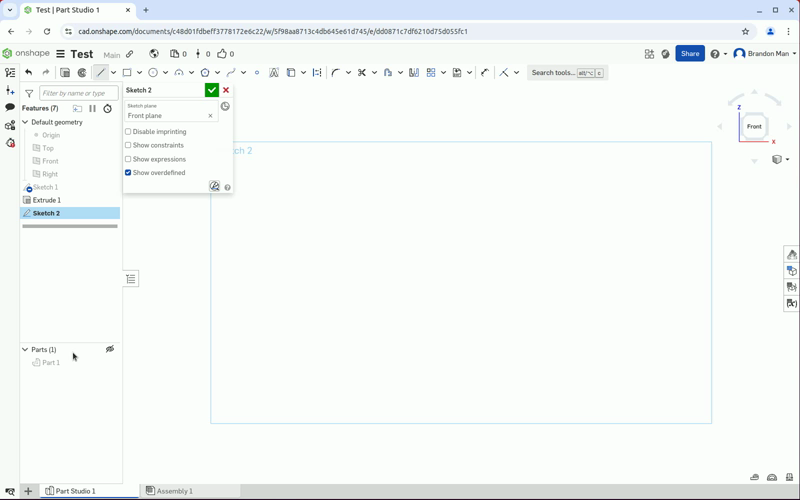
key_down(shift)
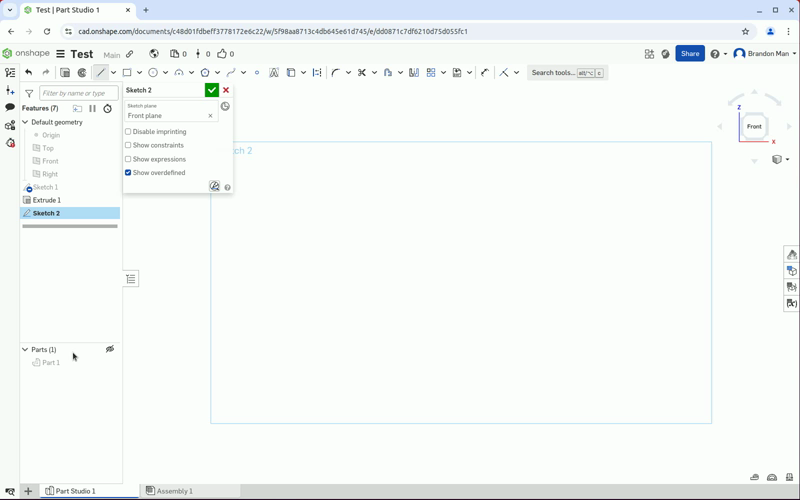
mouse_move(460, 282)
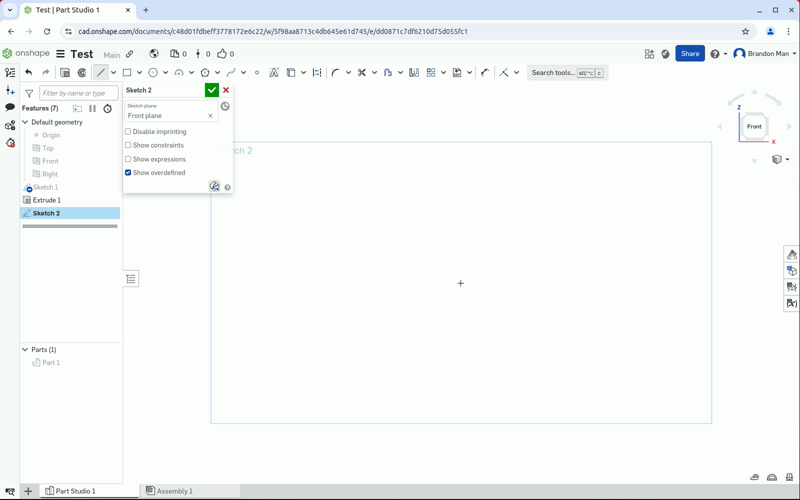
click(460, 282)
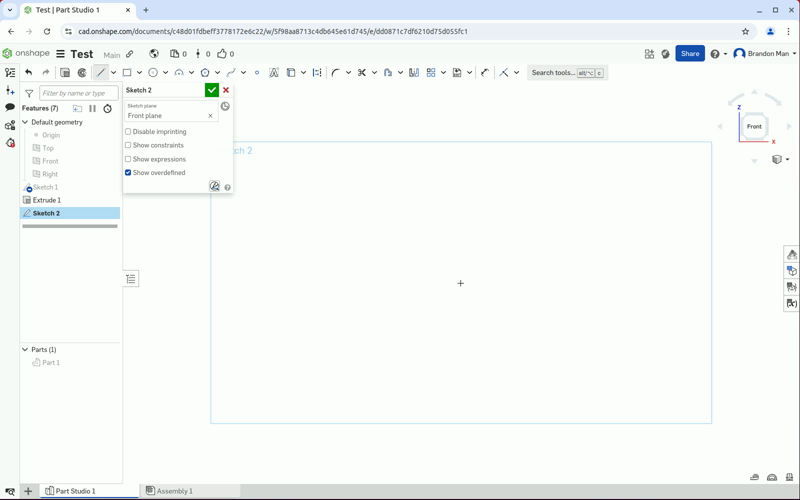
key_up(shift)
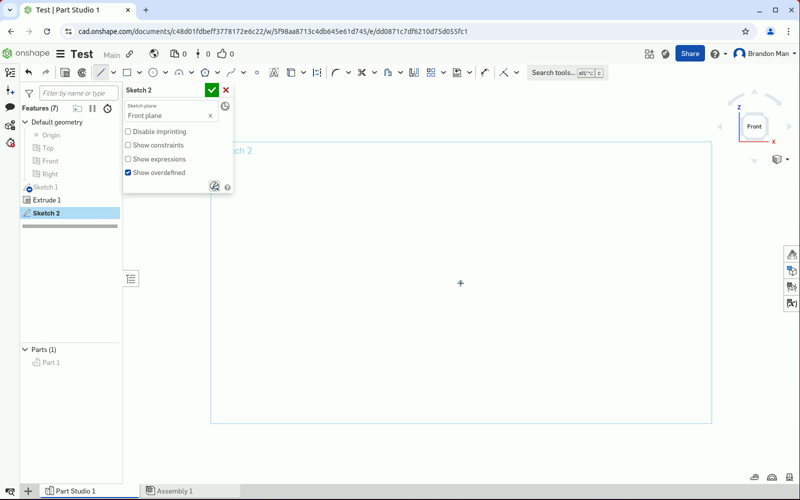
key_down(shift)
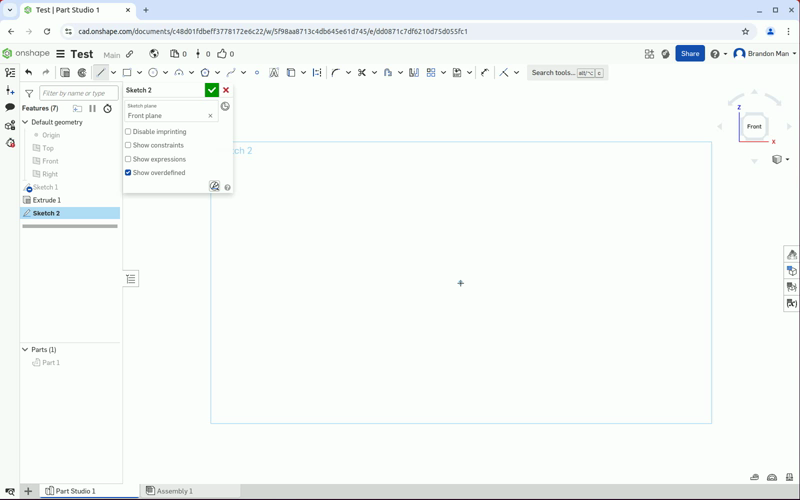
mouse_move(535, 282)
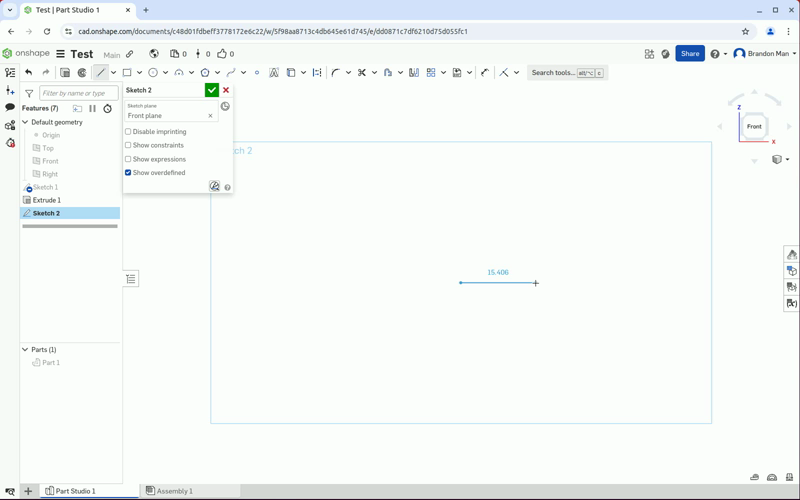
click(535, 282)
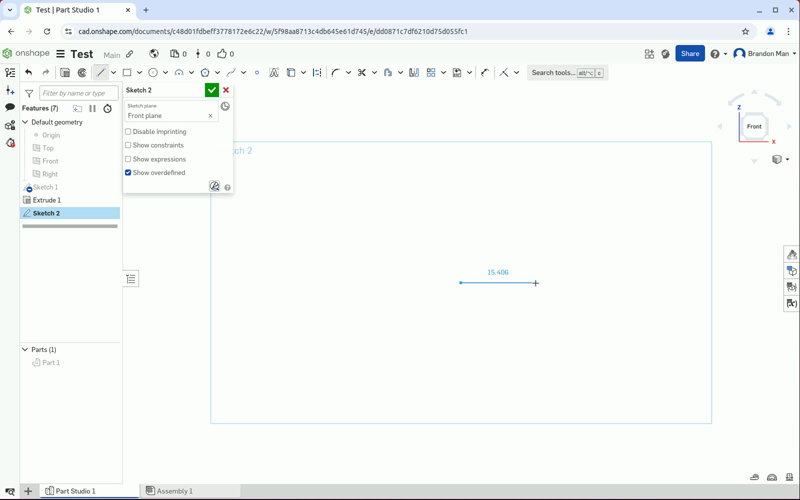
key_up(shift)
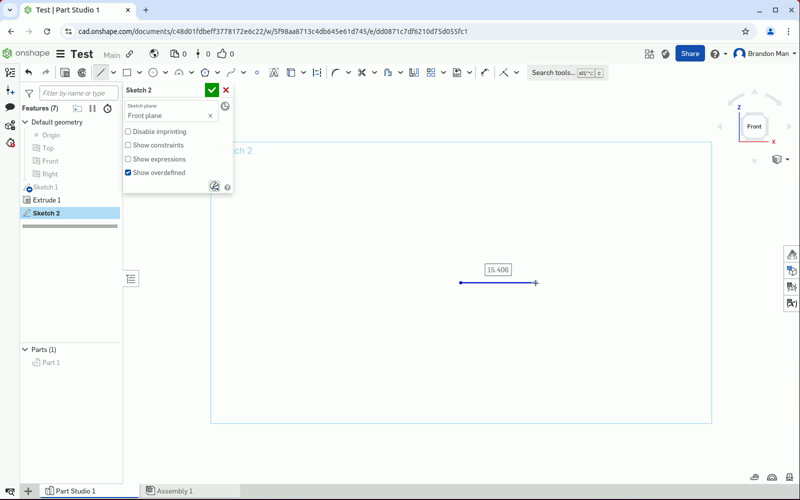
key_down(shift)
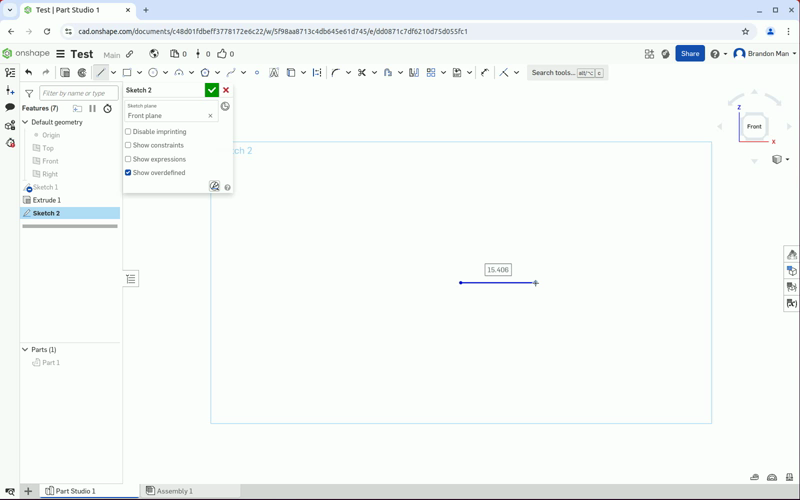
mouse_move(535, 170)
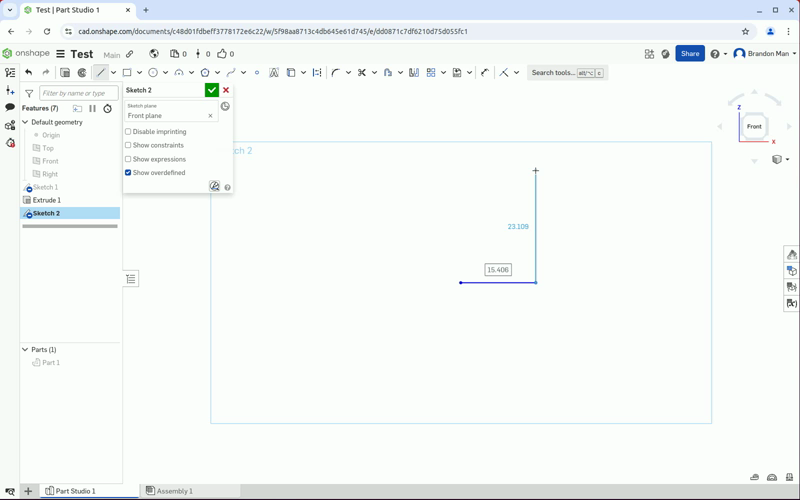
click(535, 170)
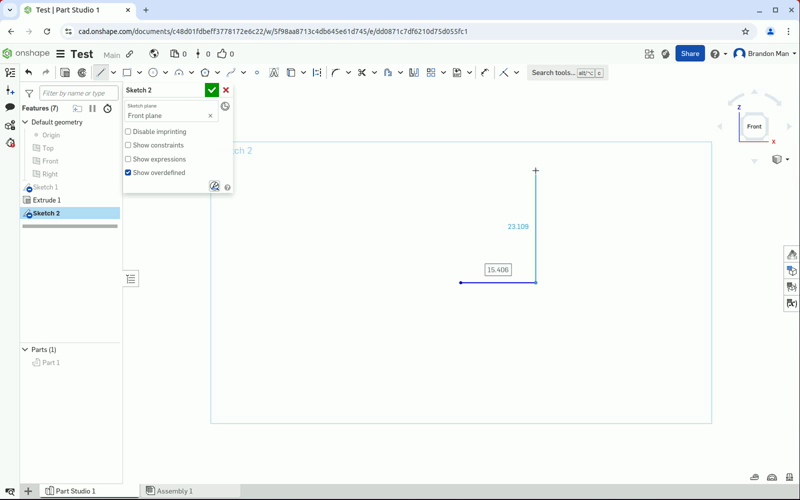
key_up(shift)
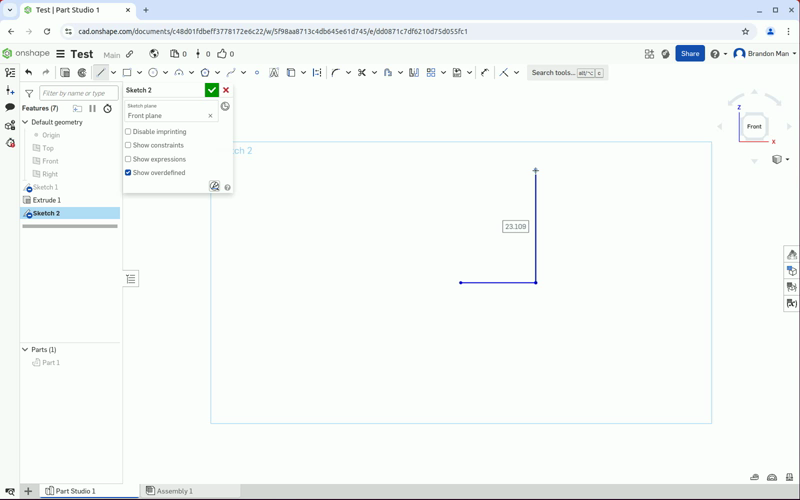
key(esc)
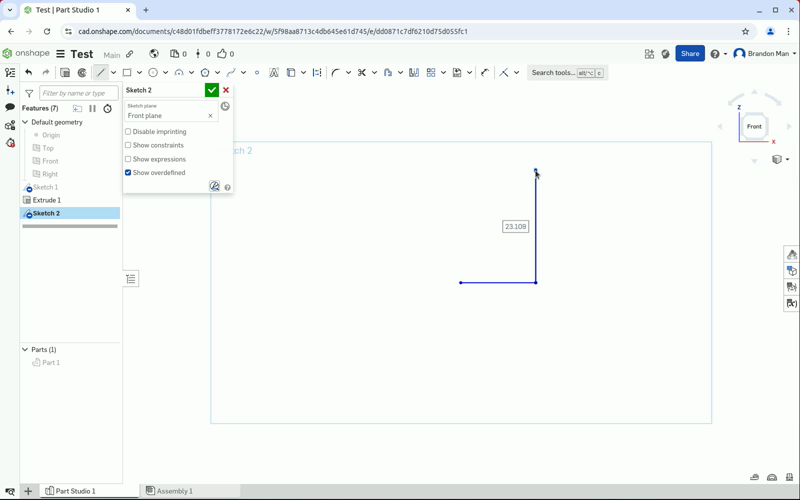
key(a)
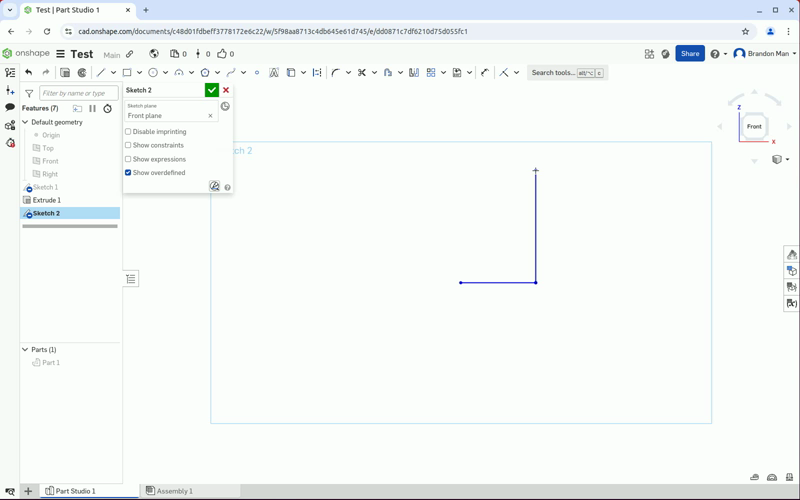
mouse_move(535, 170)
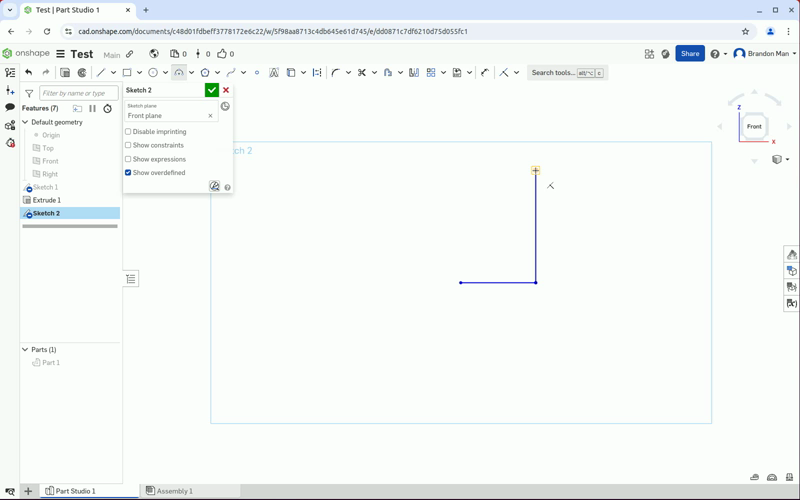
click(535, 170)
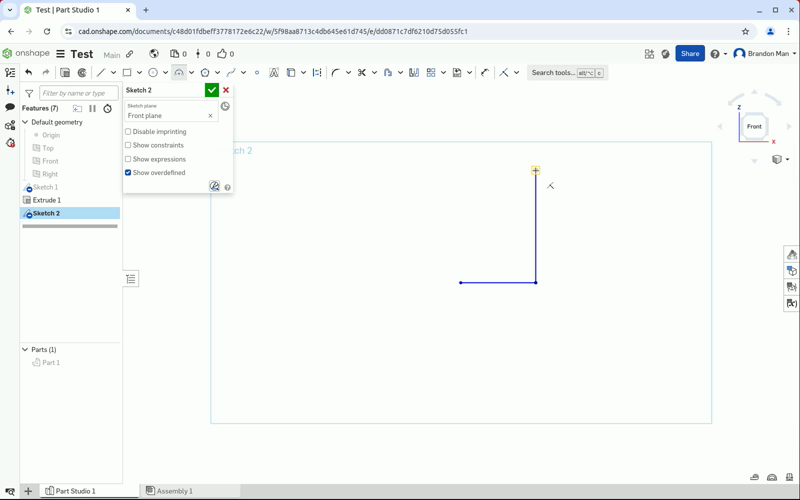
mouse_move(460, 282)
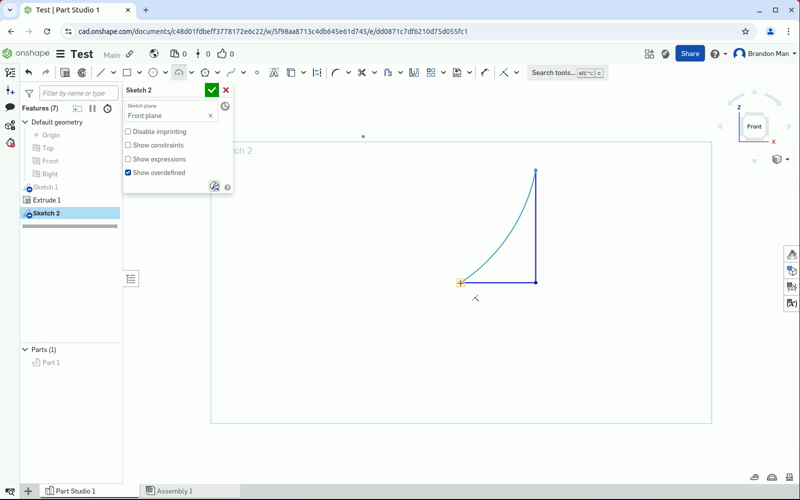
click(460, 282)
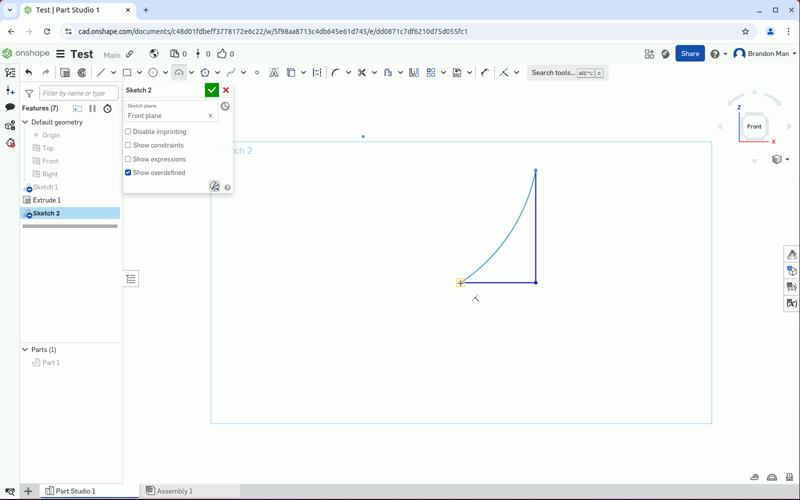
key_down(shift)
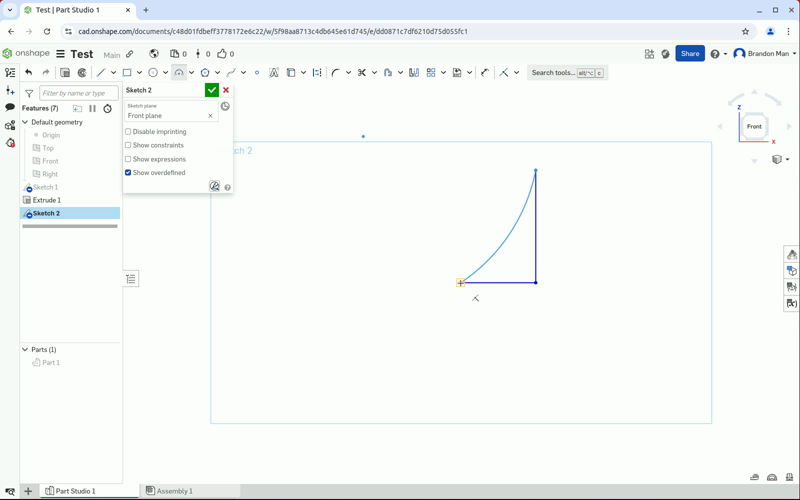
mouse_move(515, 237)
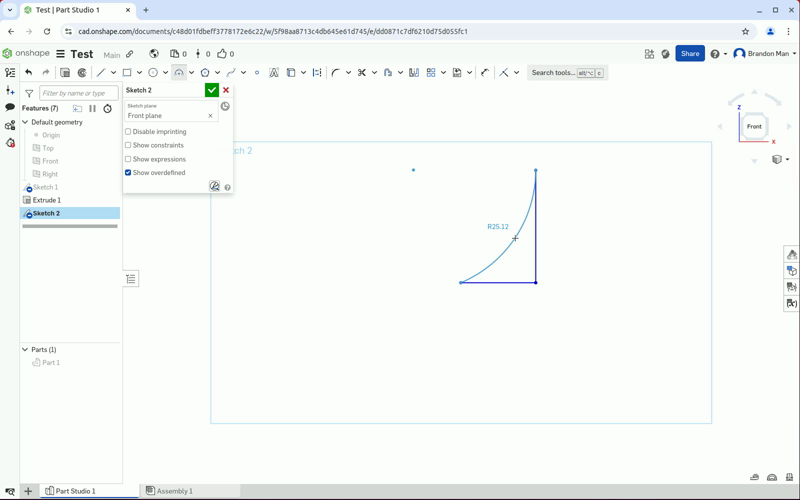
click(515, 237)
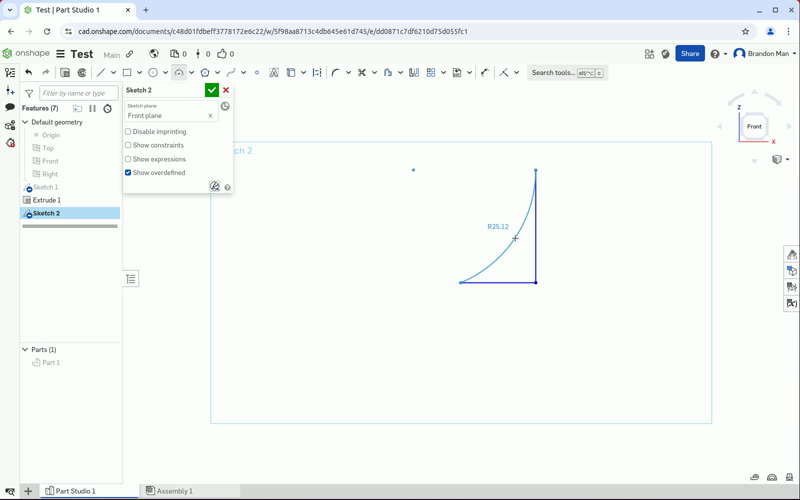
key_up(shift)
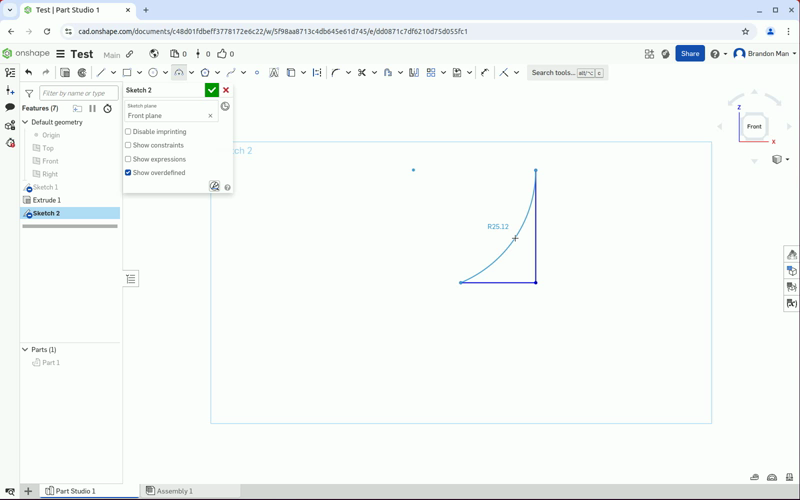
key(esc)
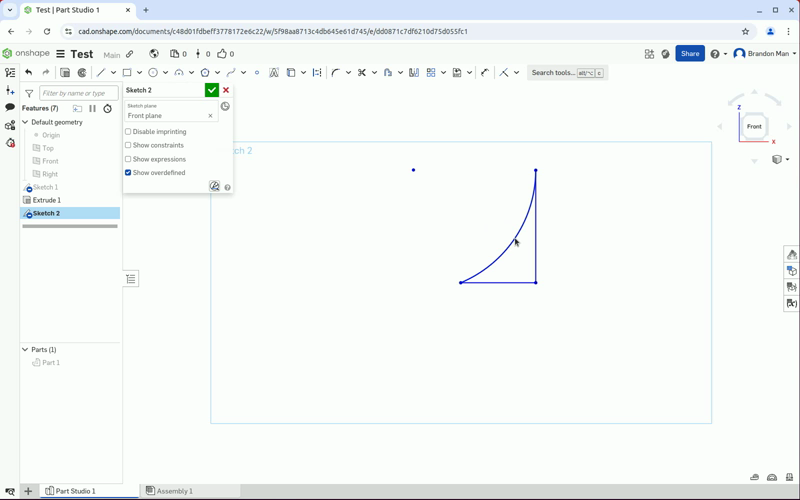
mouse_move(522, 239)
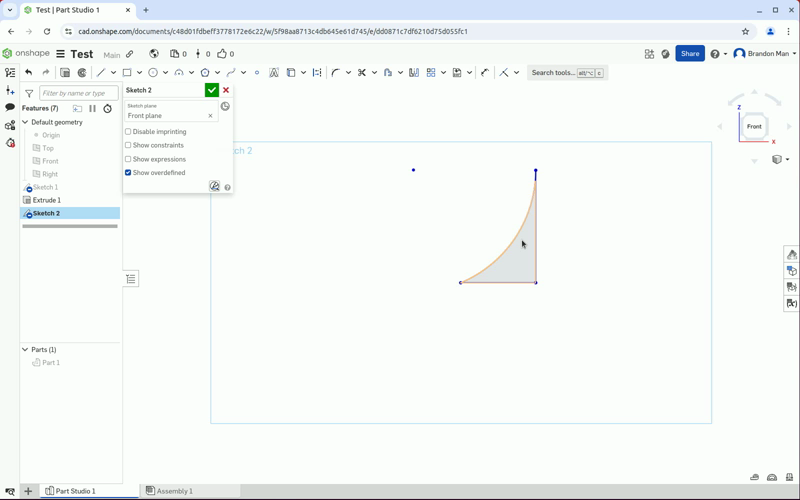
click(522, 239)
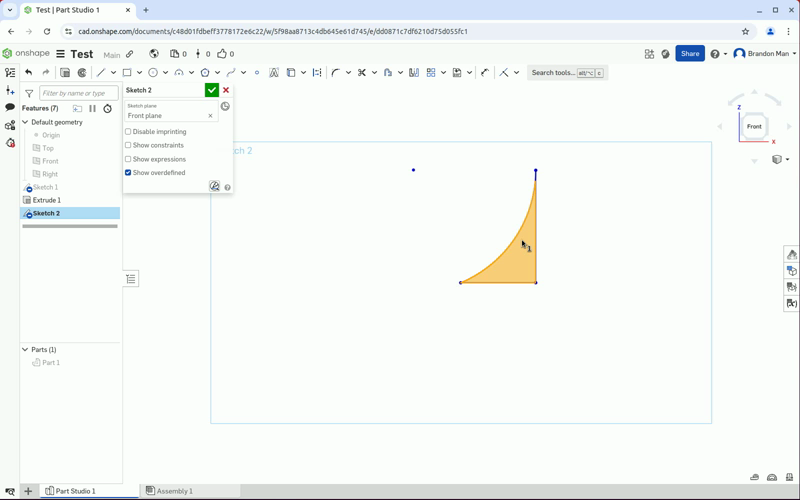
mouse_move(73, 352)
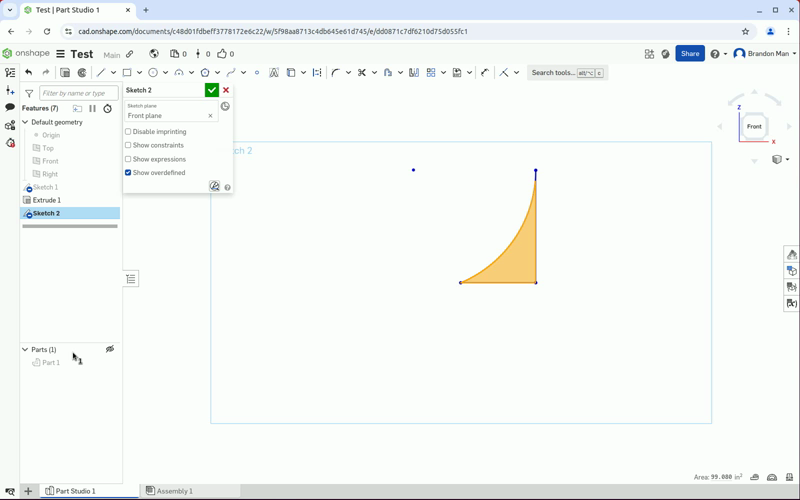
key(shift+y)
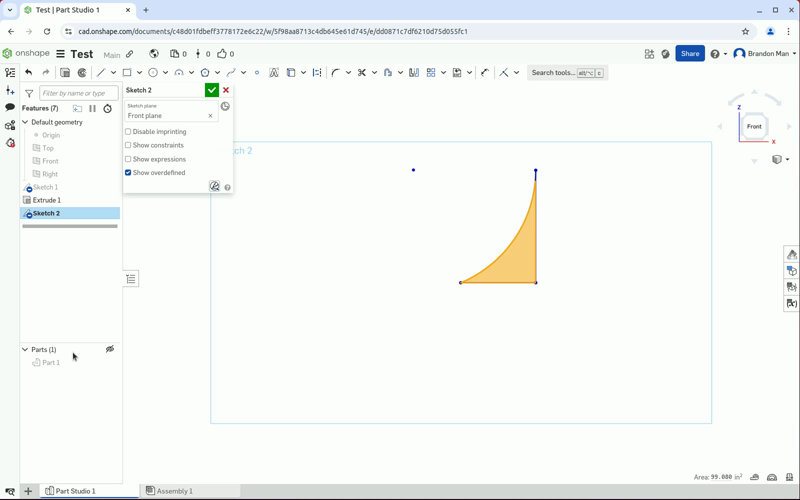
key(shift+e)
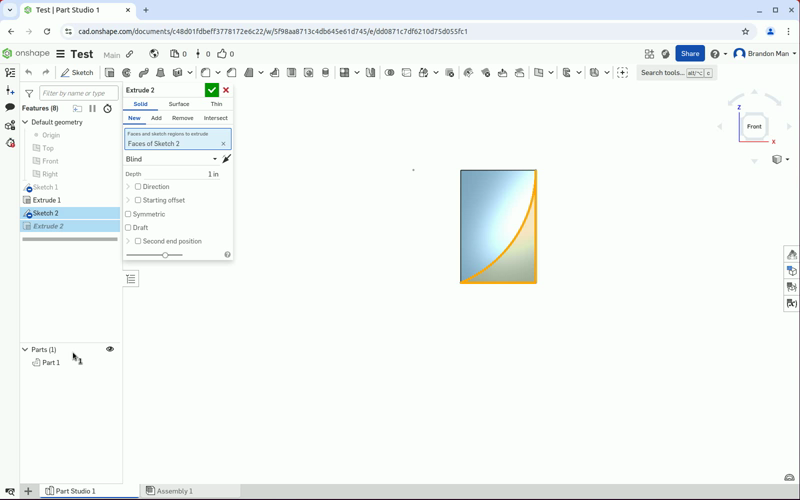
mouse_move(143, 106)
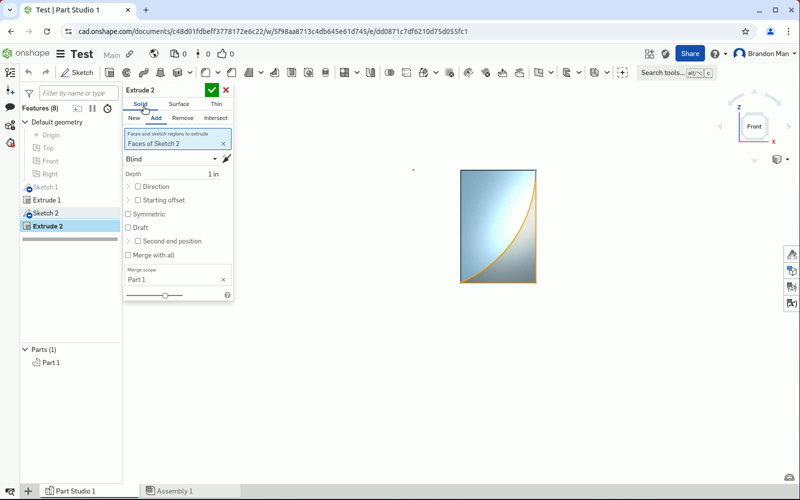
click(143, 106)
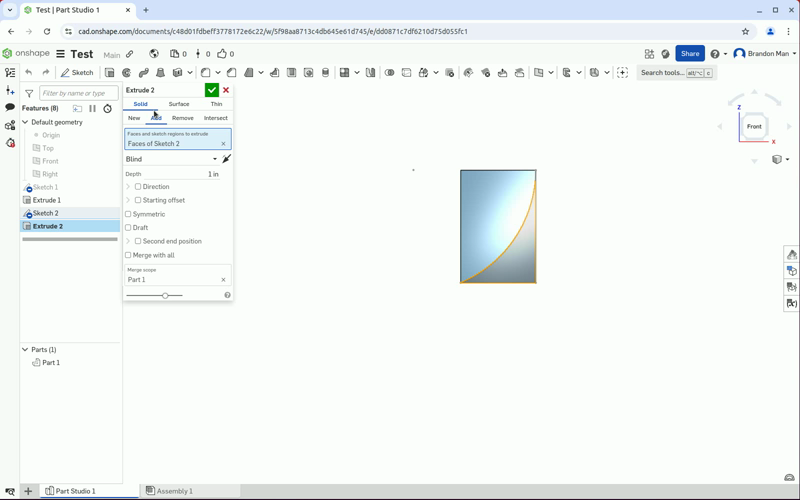
mouse_move(186, 120)
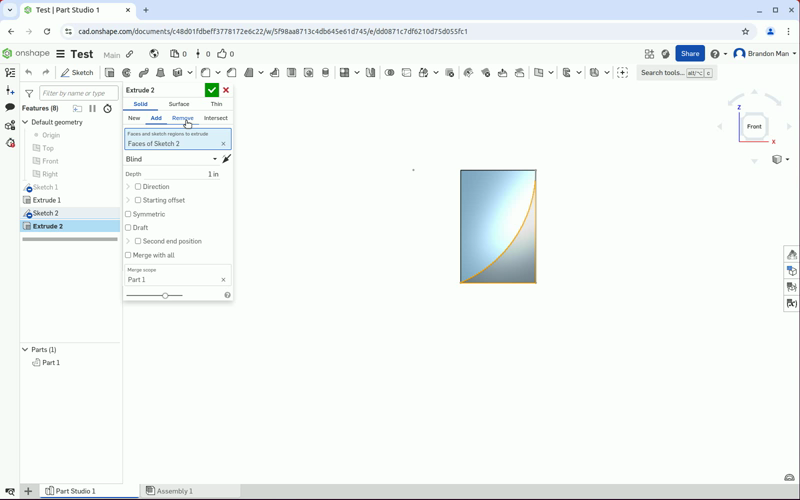
click(186, 120)
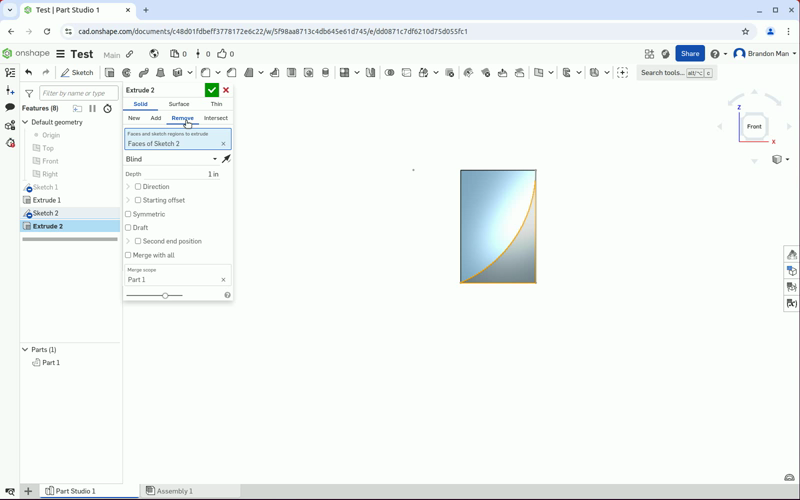
key(tab, 4)
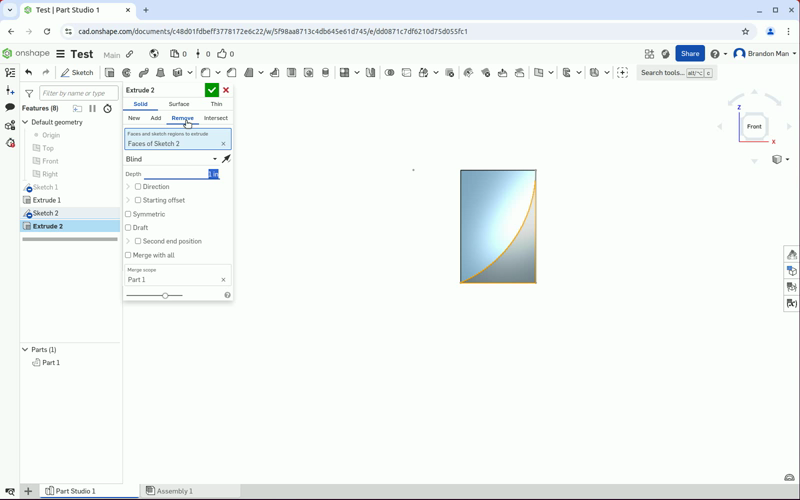
text(15.405)
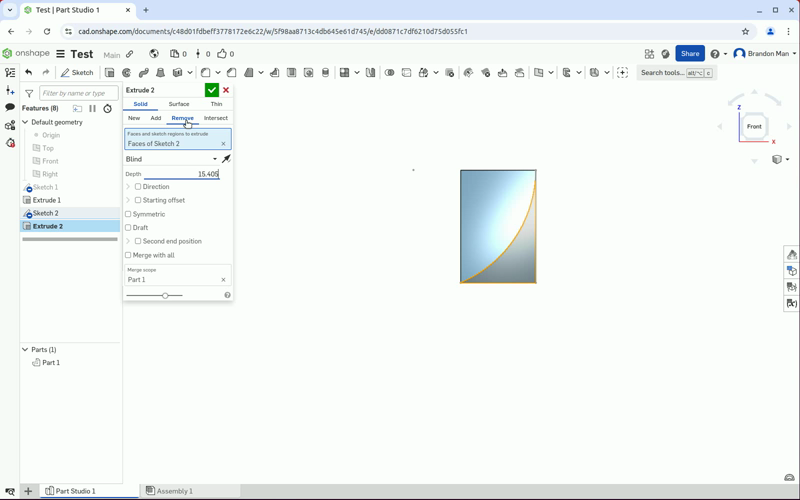
key(tab, 6)
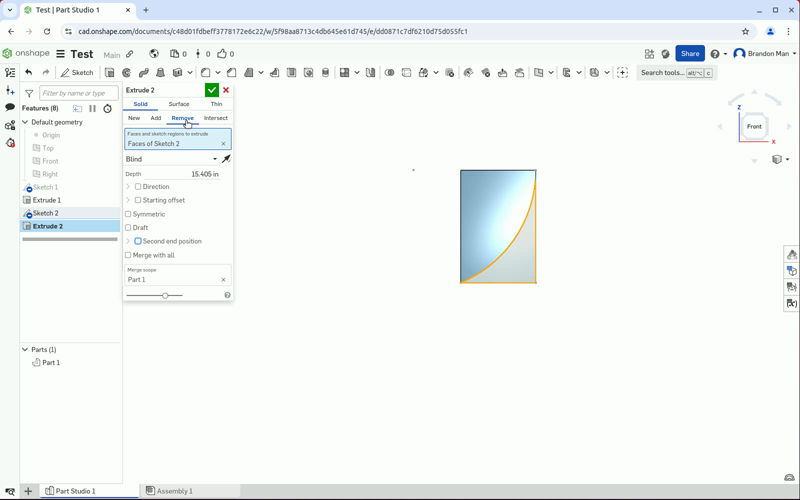
key(space)
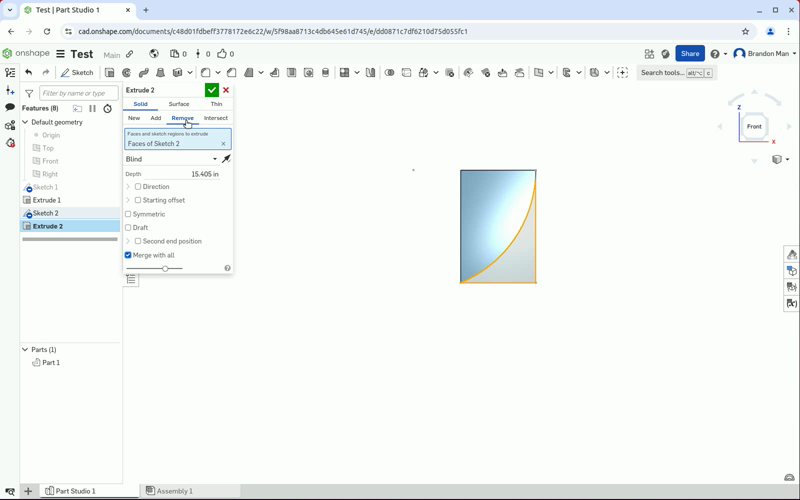
key(enter)
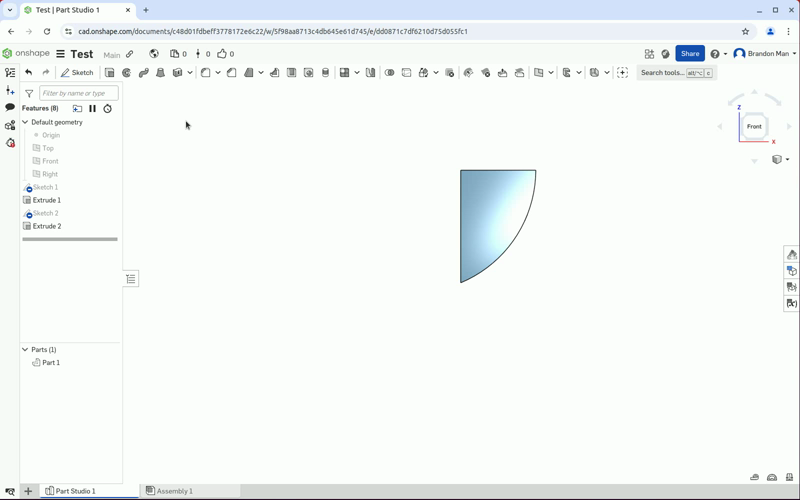
key(shift+h)
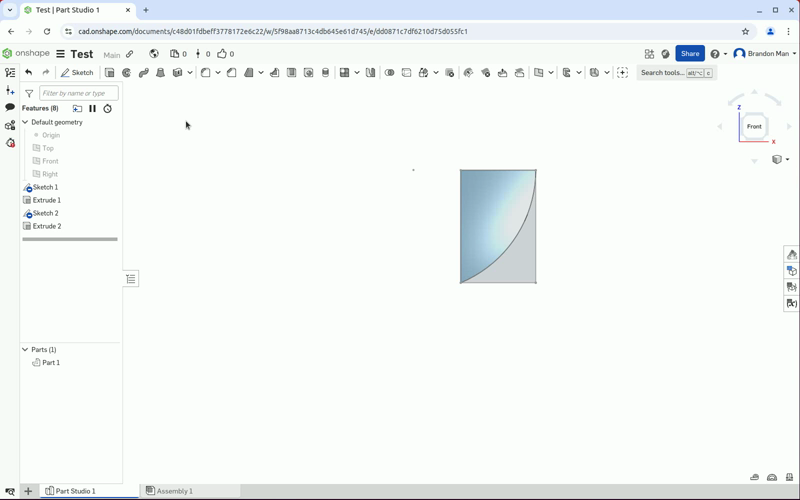
key(shift+h)
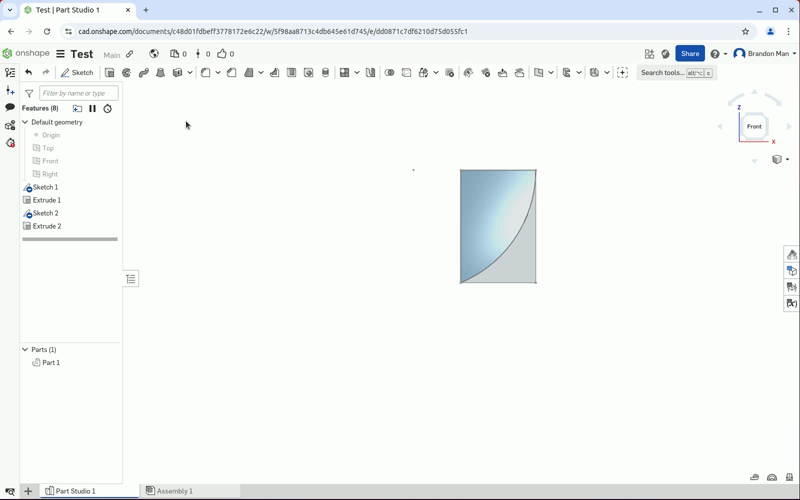
key(shift+7)
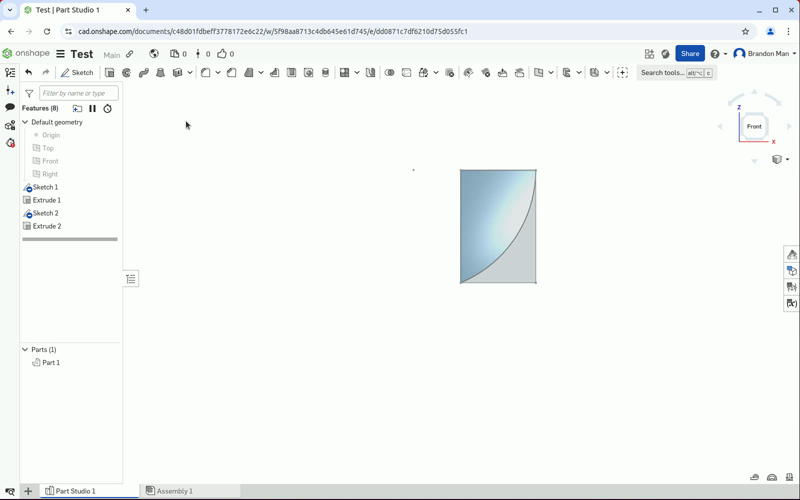
key(left, 2)
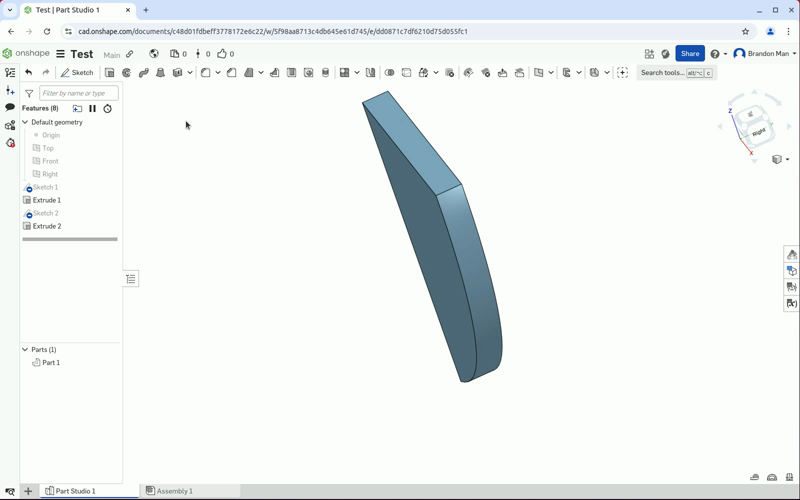
key(down, 2)
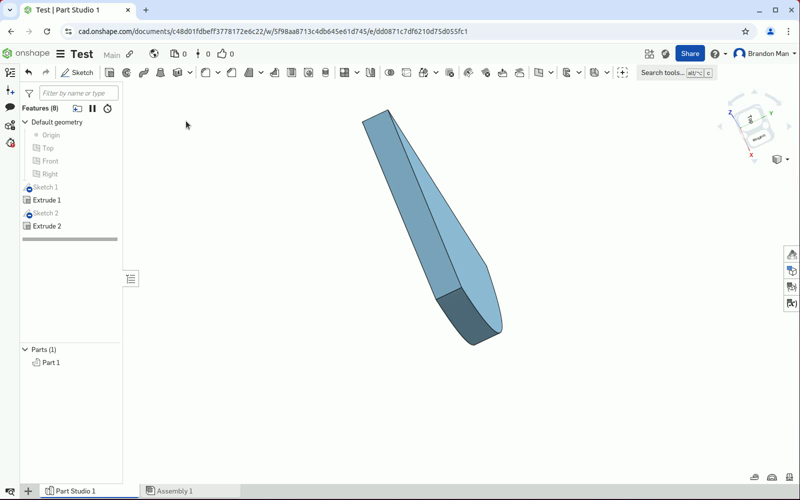
key(up, 2)
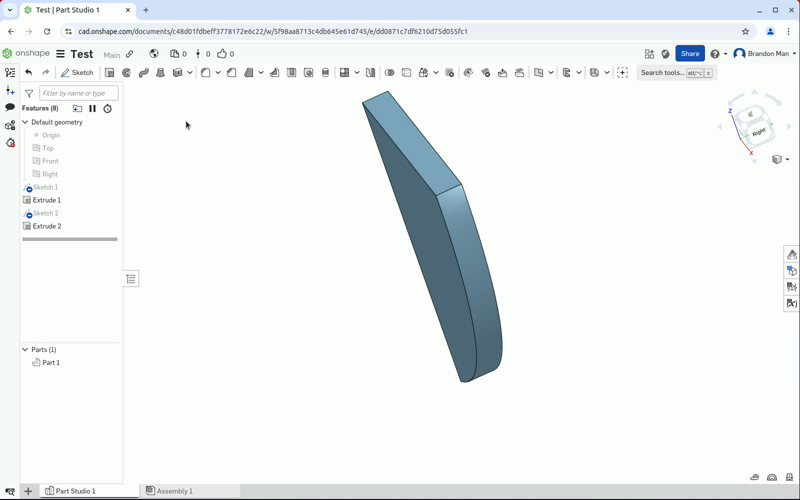
key(right, 2)
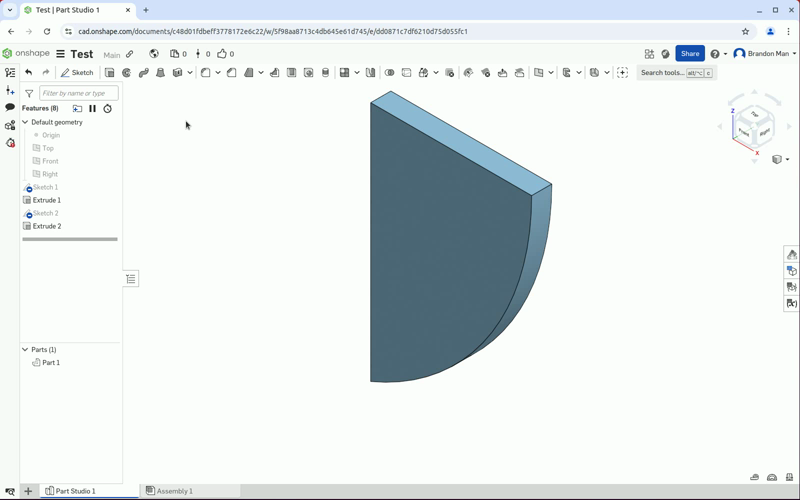
mouse_move(73, 189)
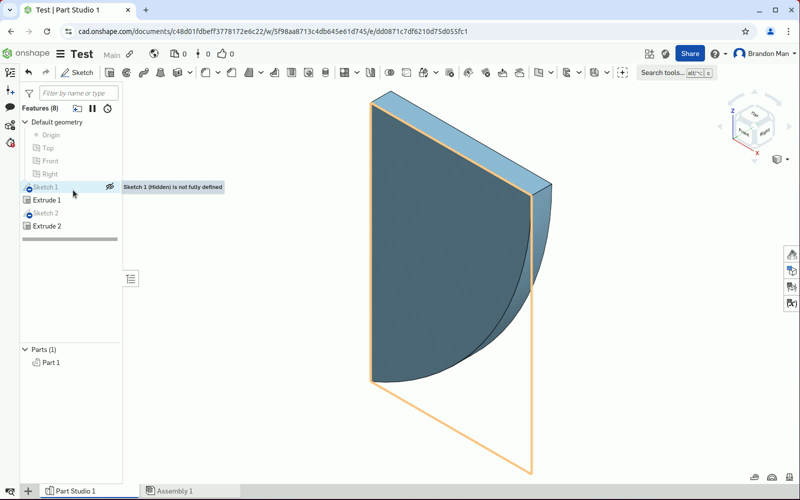
click(73, 189)